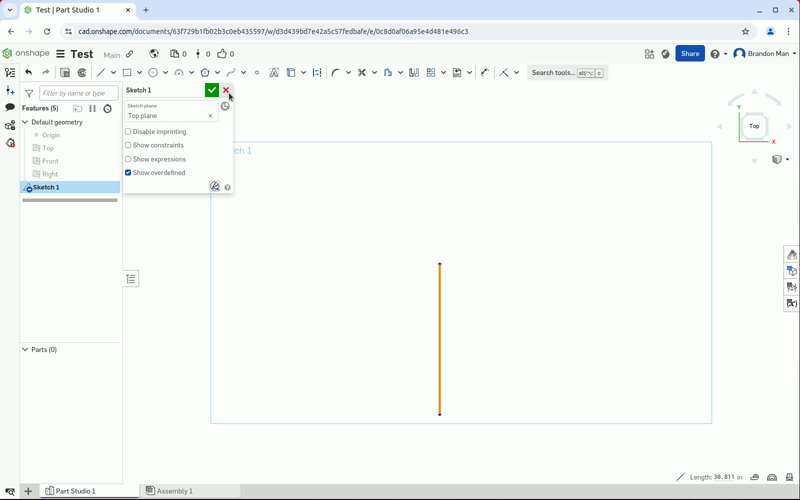
key(shift+h)
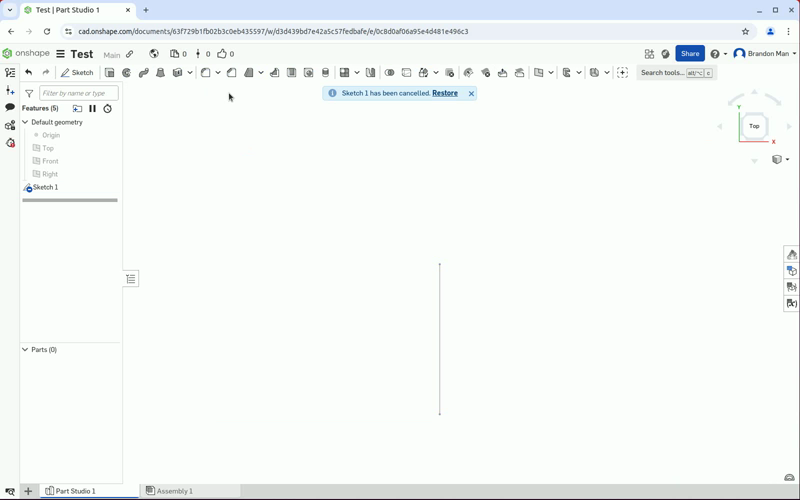
key(shift+s)
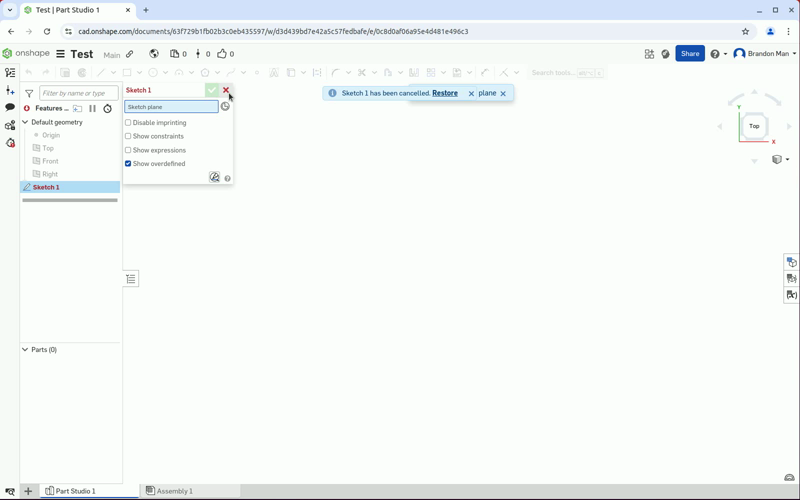
mouse_move(73, 150)
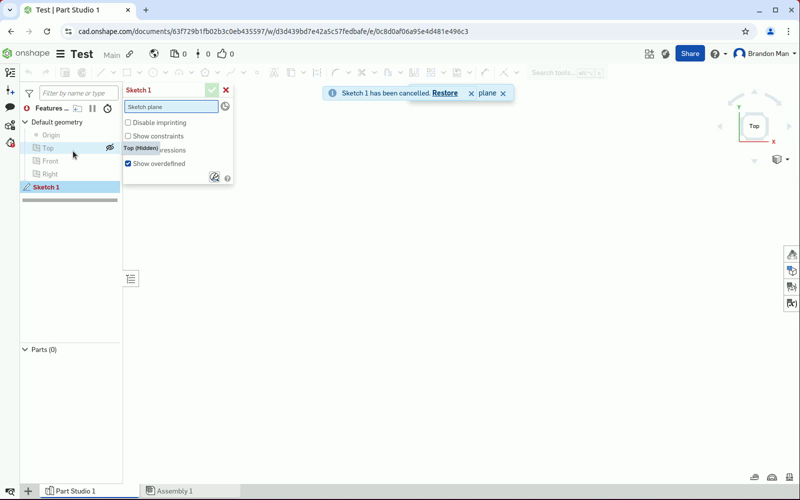
click(73, 150)
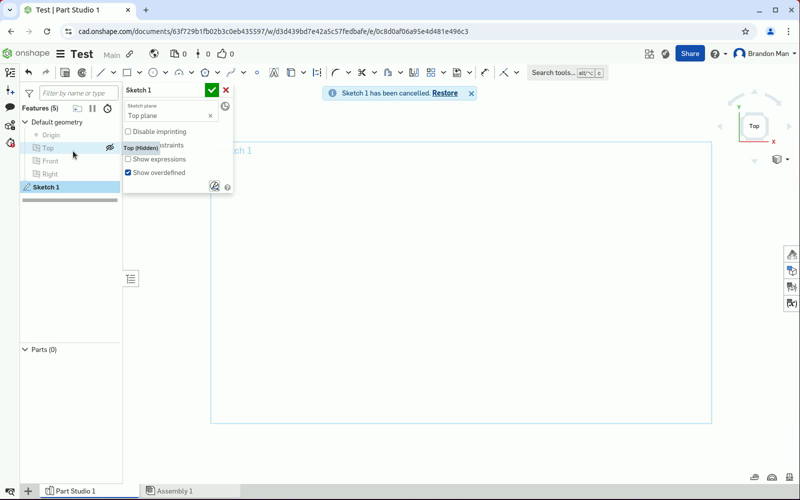
mouse_move(73, 352)
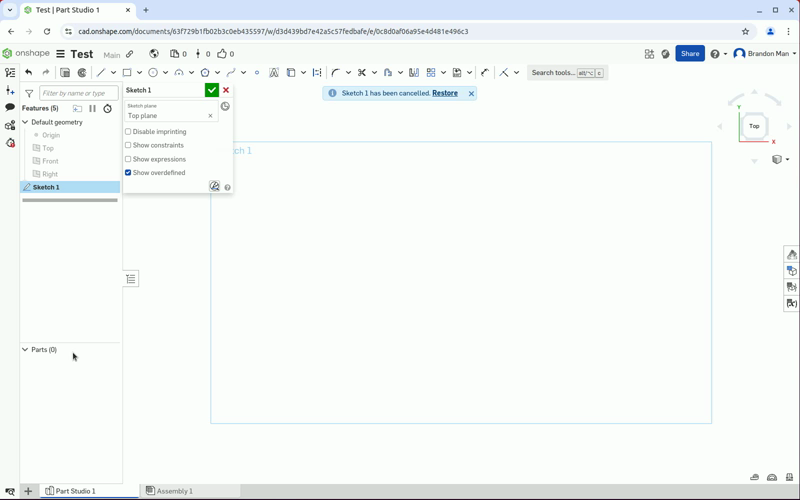
key(y)
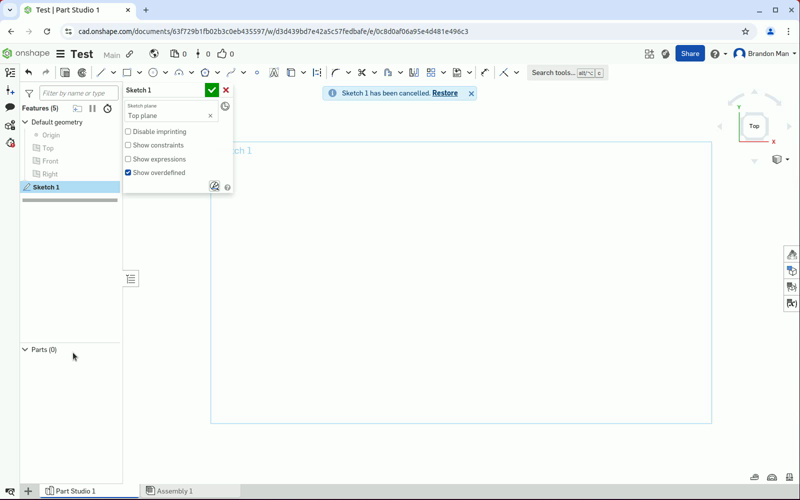
key(l)
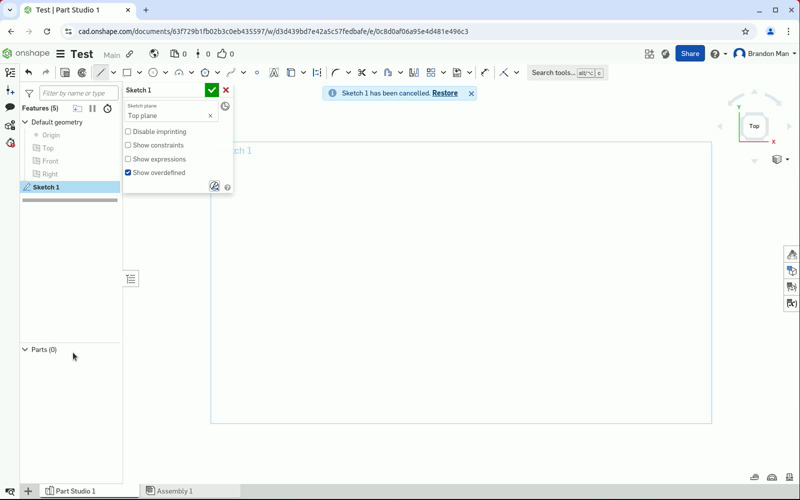
key_down(shift)
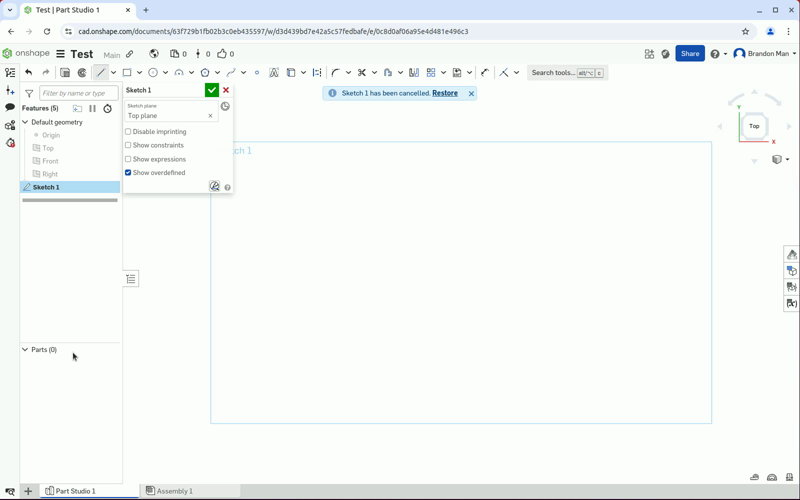
mouse_move(450, 297)
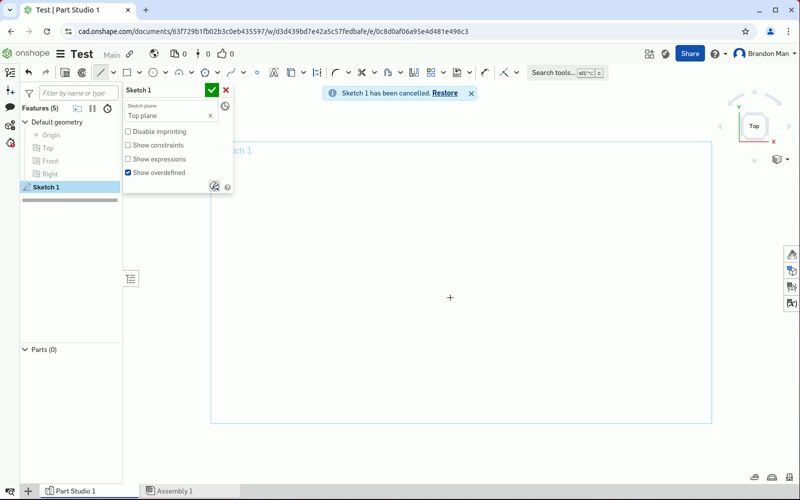
click(450, 297)
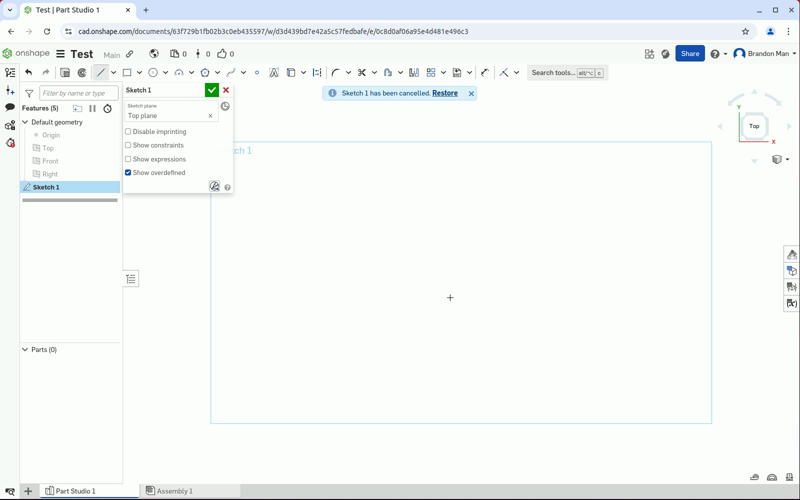
key_up(shift)
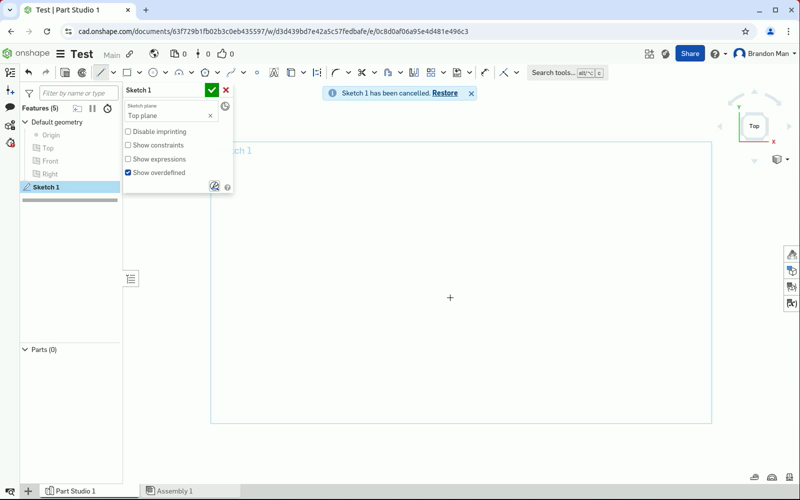
key_down(shift)
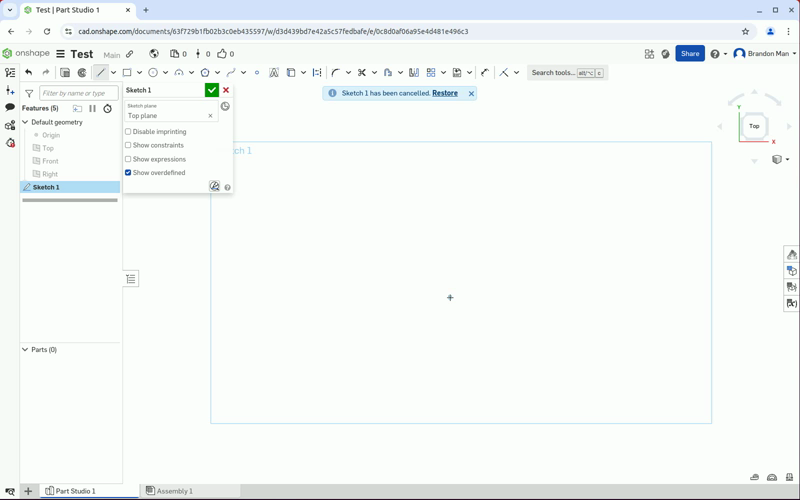
mouse_move(480, 297)
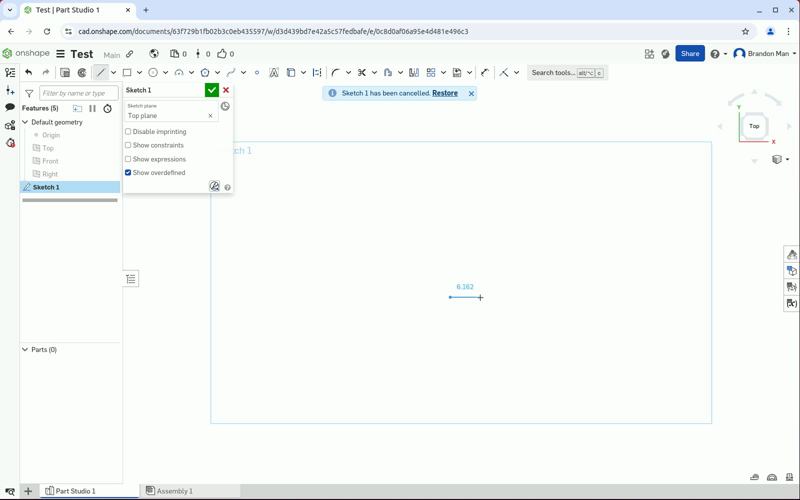
mouse_move(488, 297)
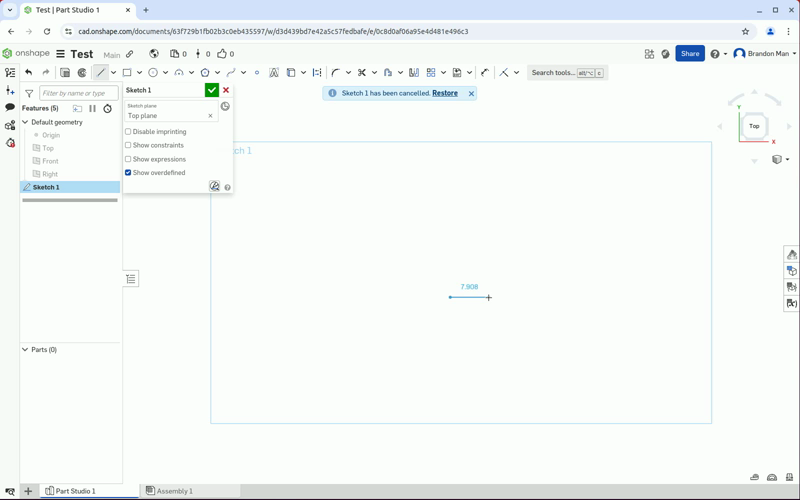
click(488, 297)
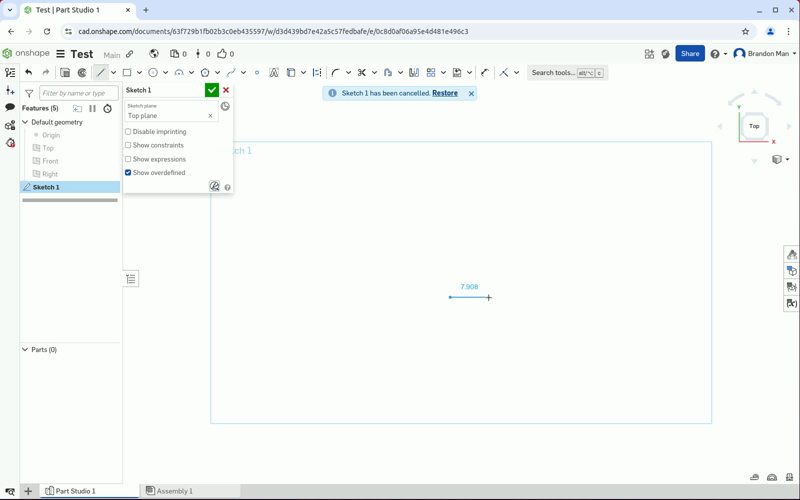
key_up(shift)
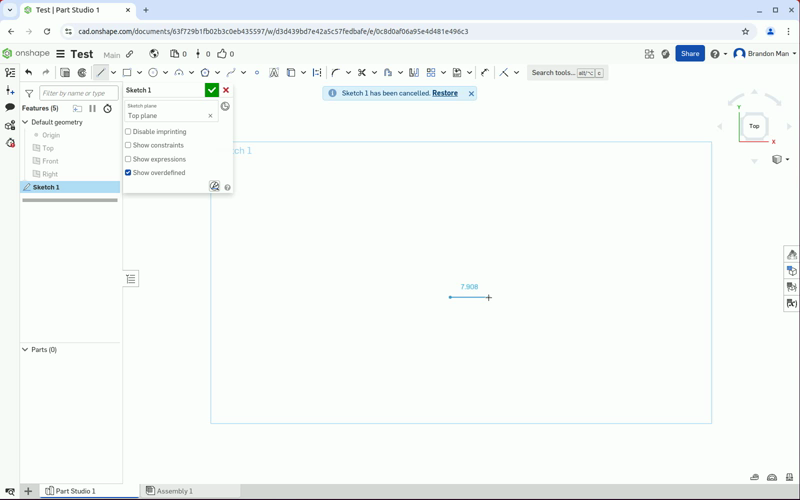
key_down(shift)
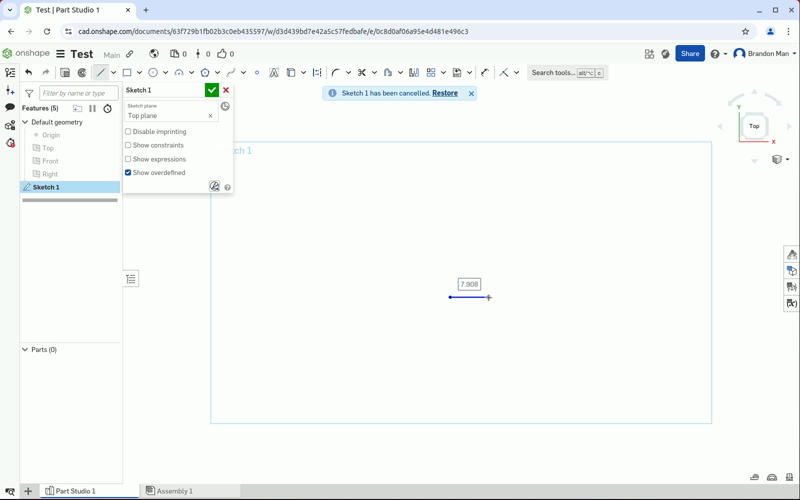
mouse_move(518, 297)
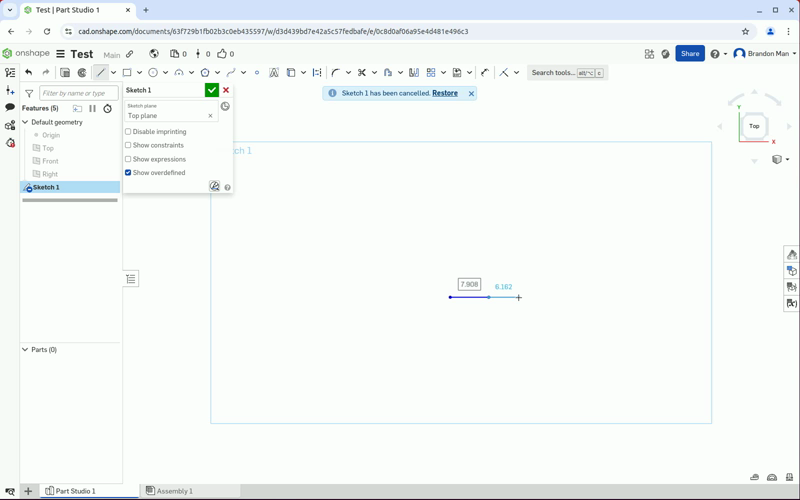
mouse_move(488, 258)
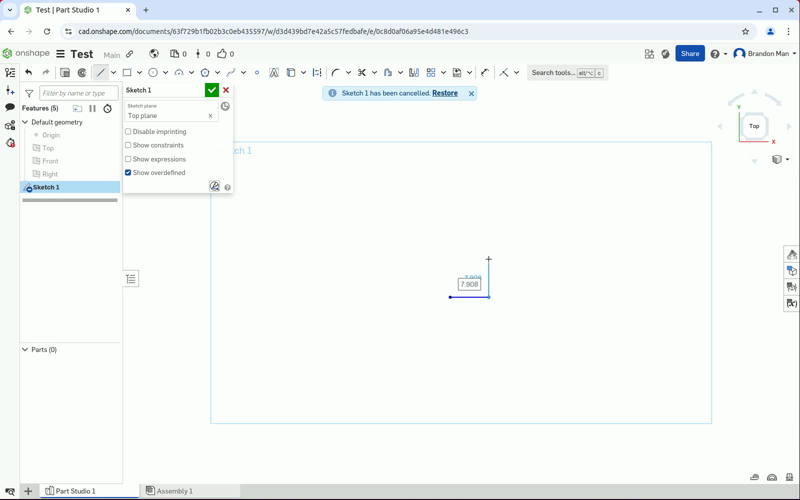
click(488, 258)
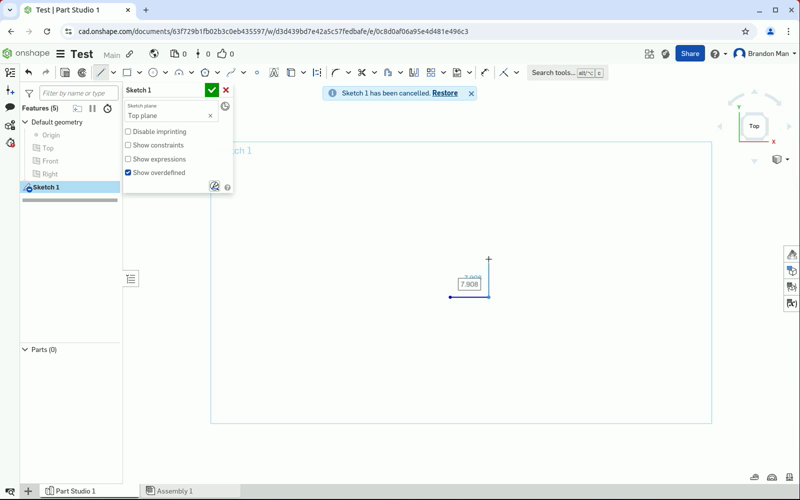
key_up(shift)
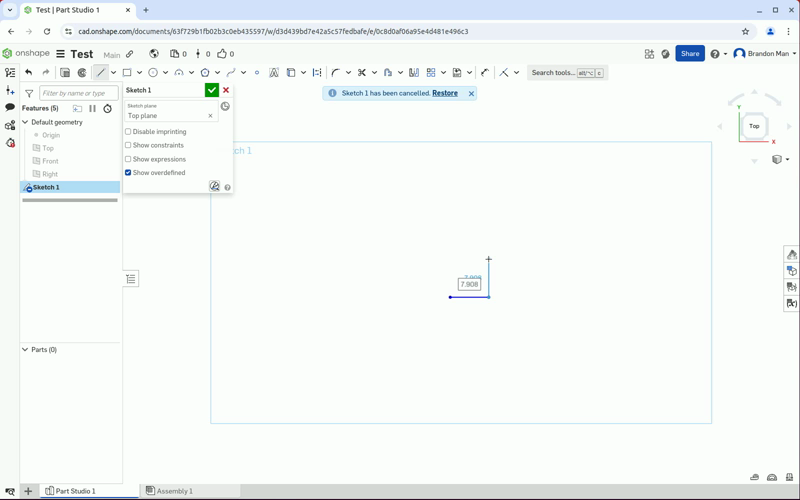
key_down(shift)
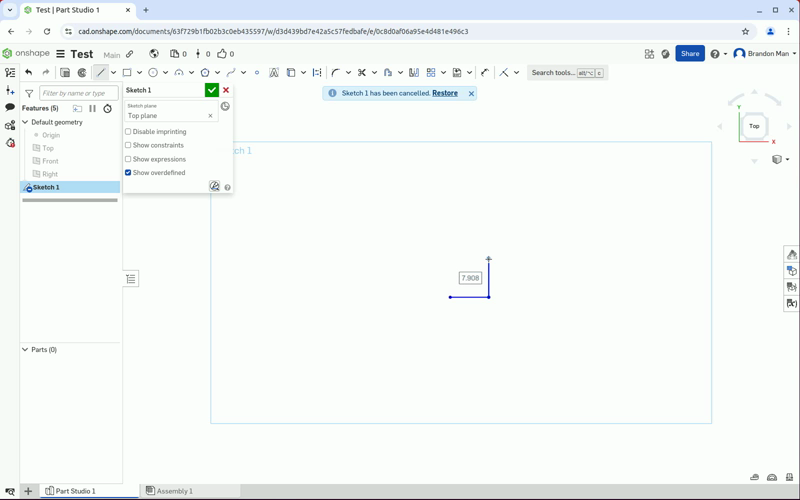
mouse_move(518, 258)
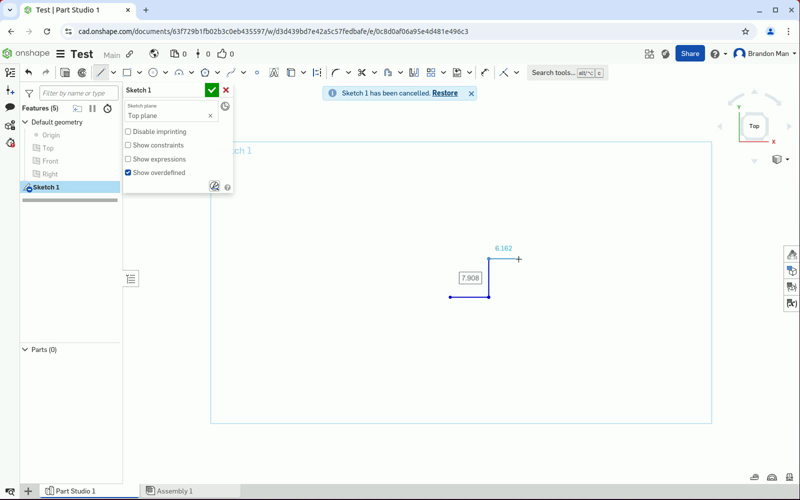
mouse_move(478, 258)
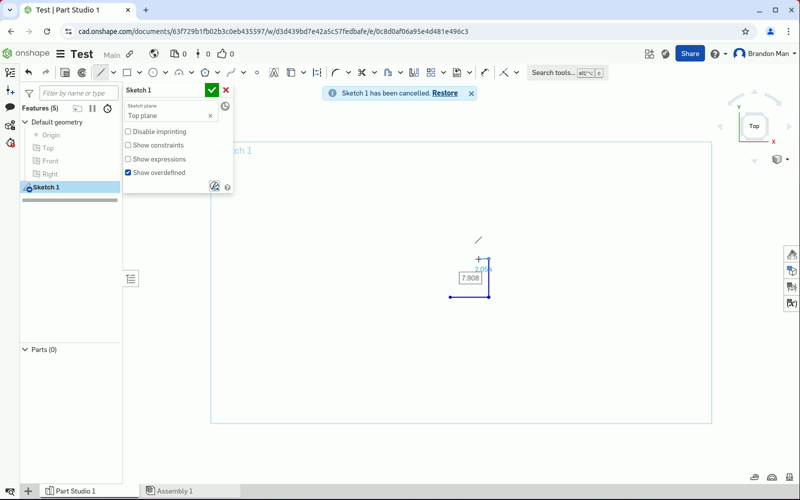
click(478, 258)
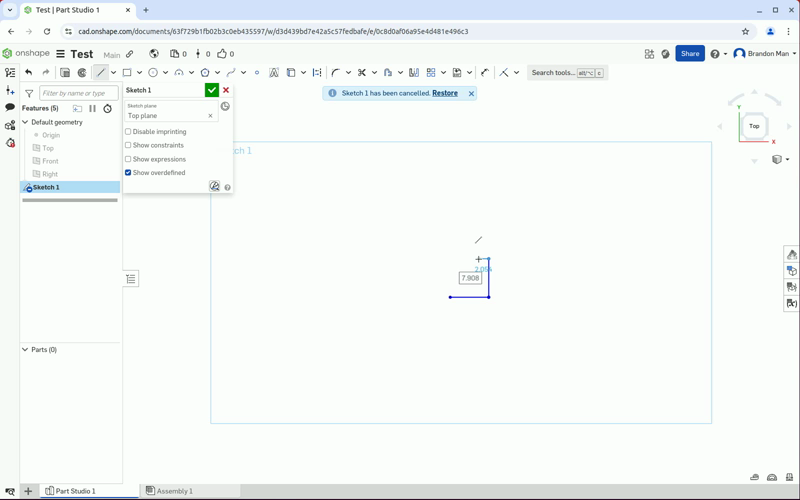
key_up(shift)
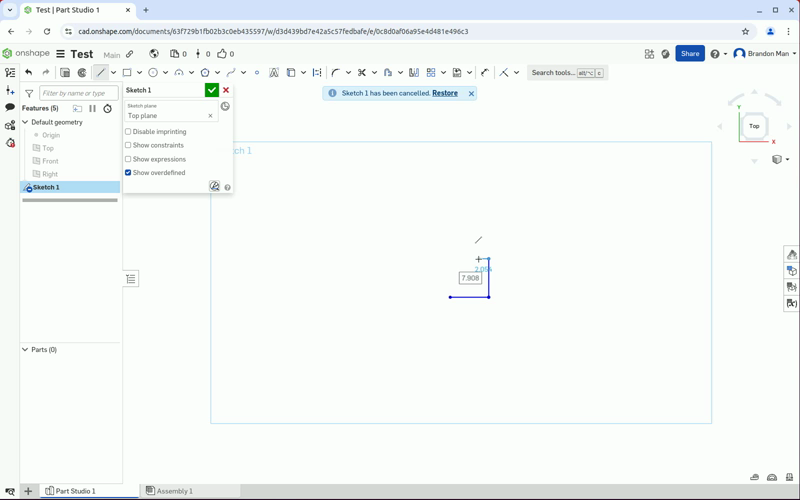
key(esc)
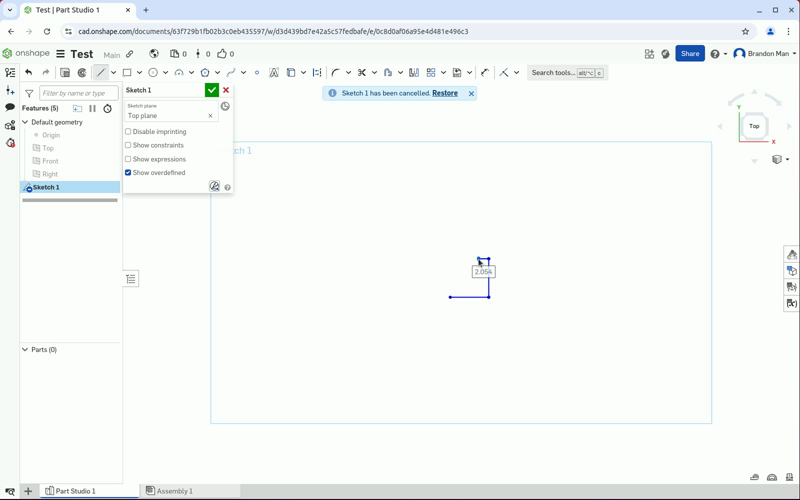
key(a)
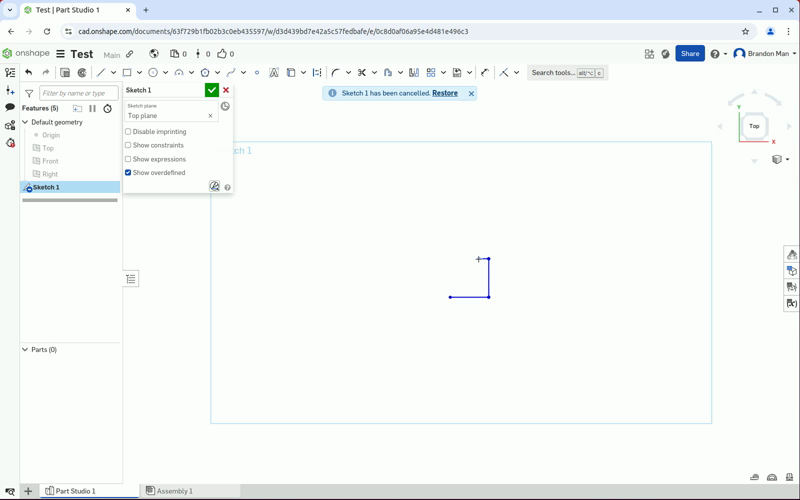
mouse_move(478, 258)
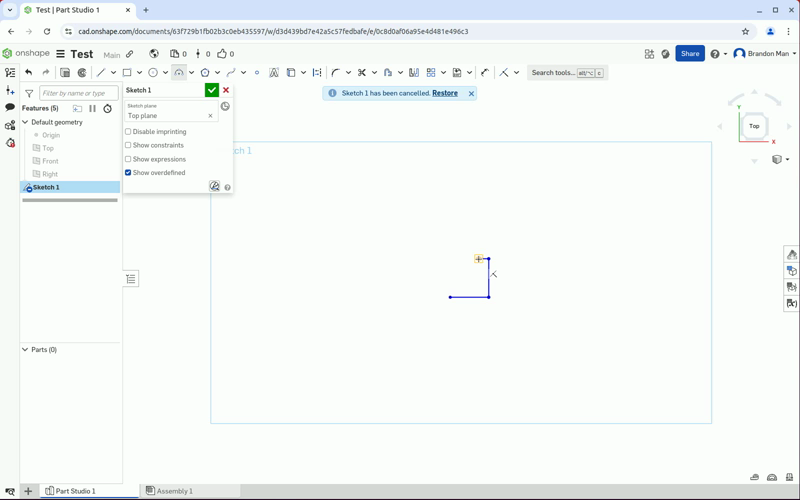
click(478, 258)
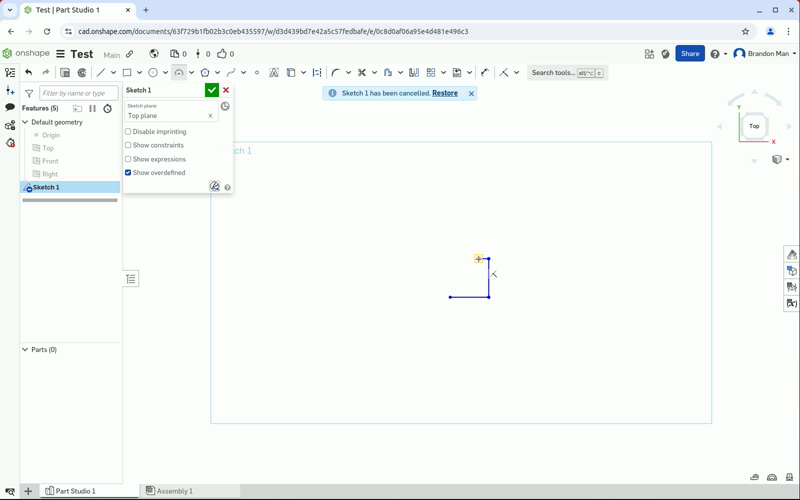
key_down(shift)
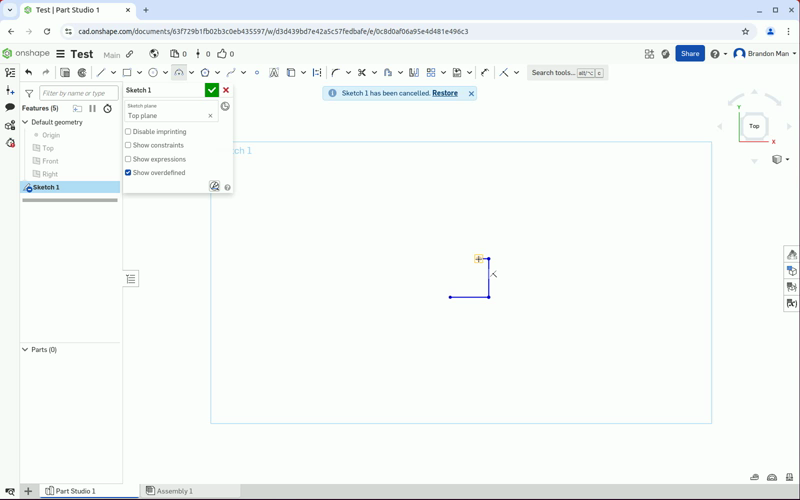
mouse_move(450, 287)
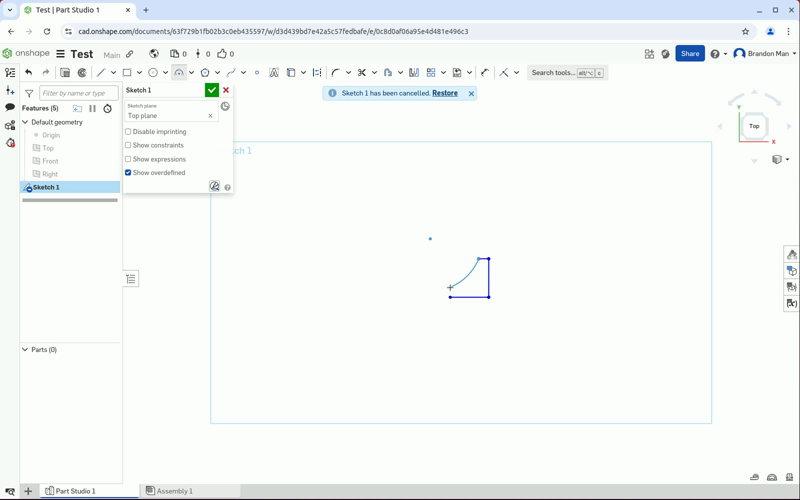
click(450, 287)
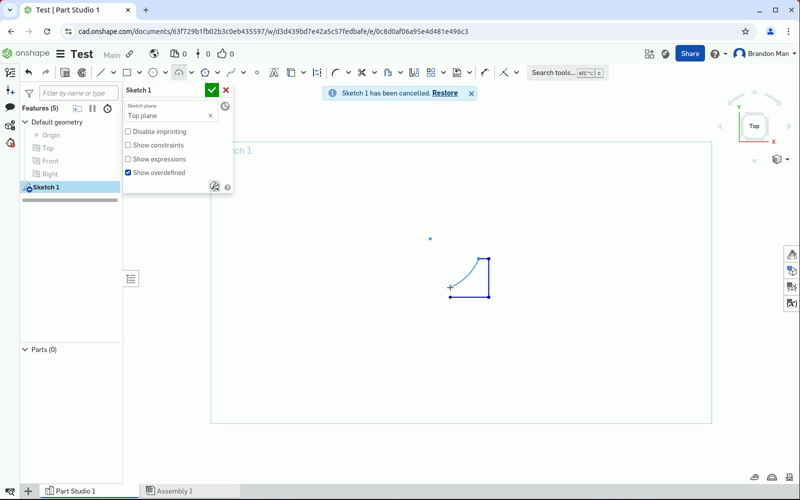
mouse_move(458, 267)
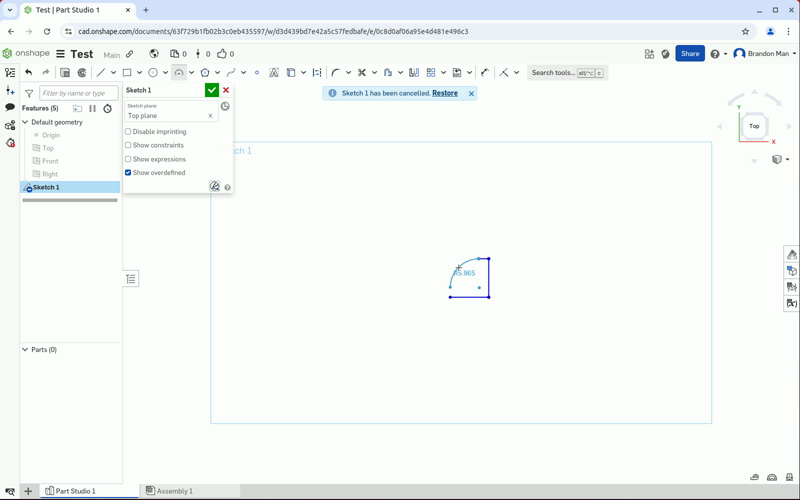
click(458, 267)
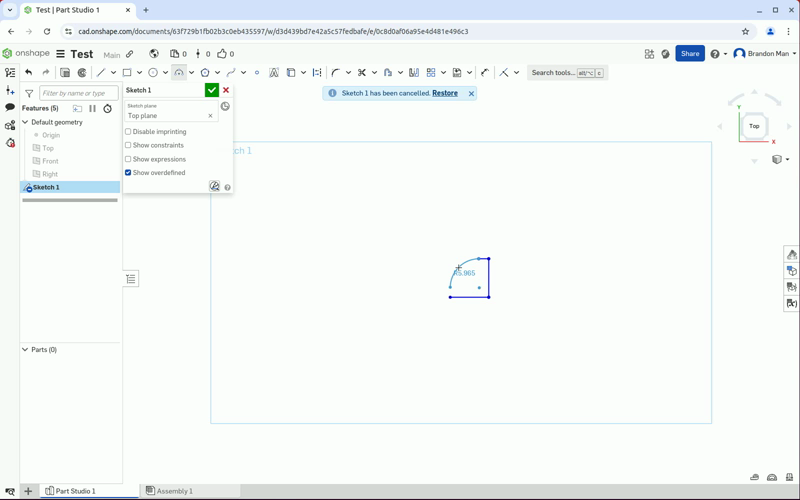
key_up(shift)
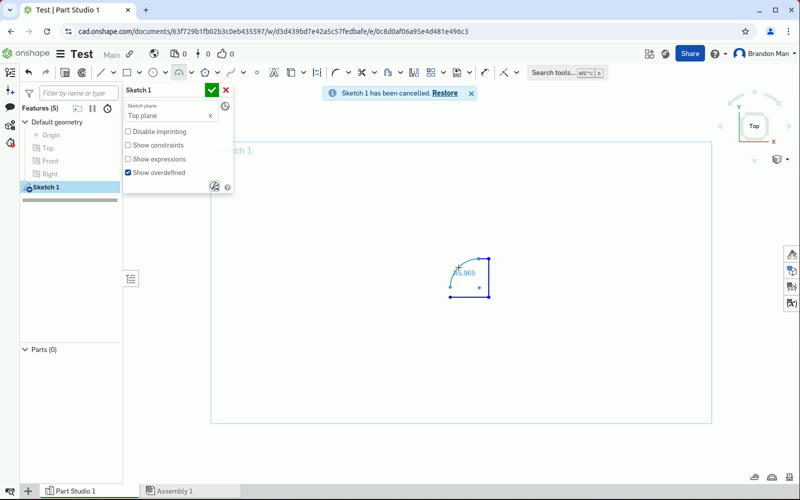
key(esc)
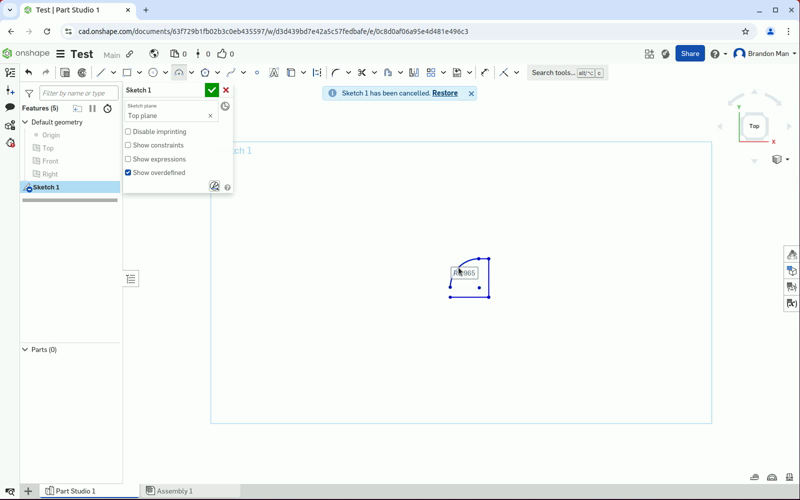
key(l)
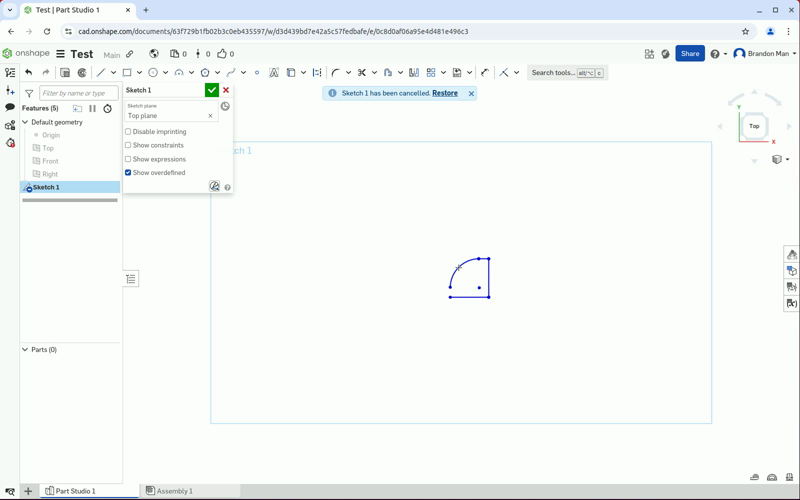
mouse_move(450, 287)
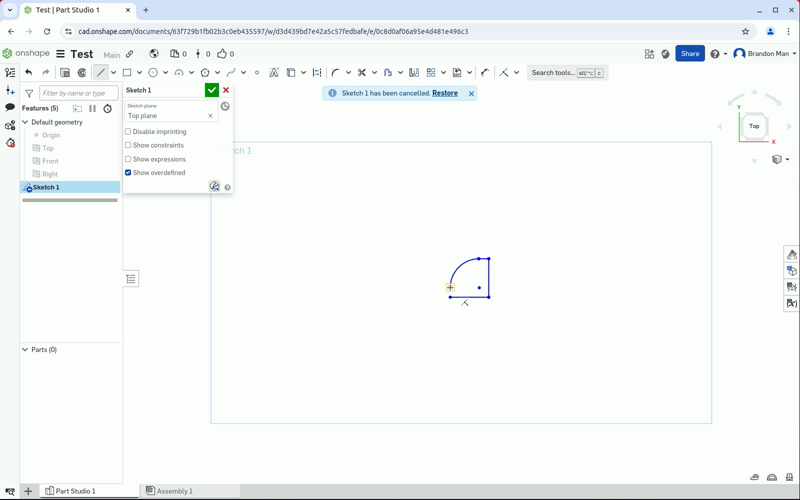
click(450, 287)
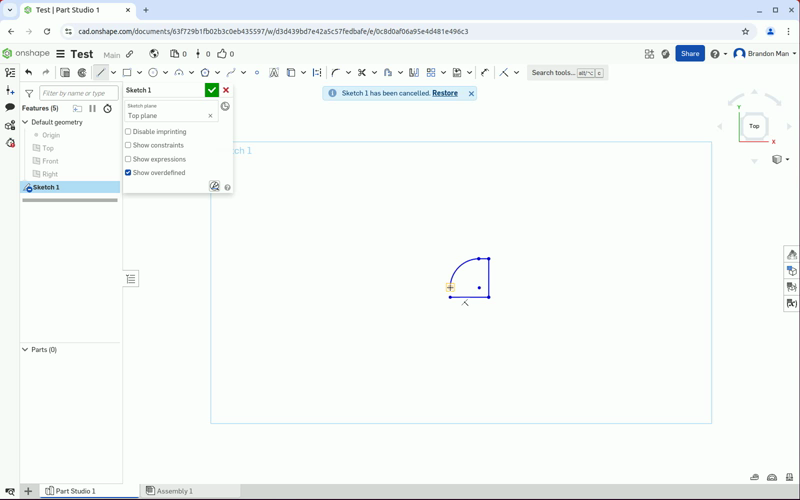
mouse_move(480, 287)
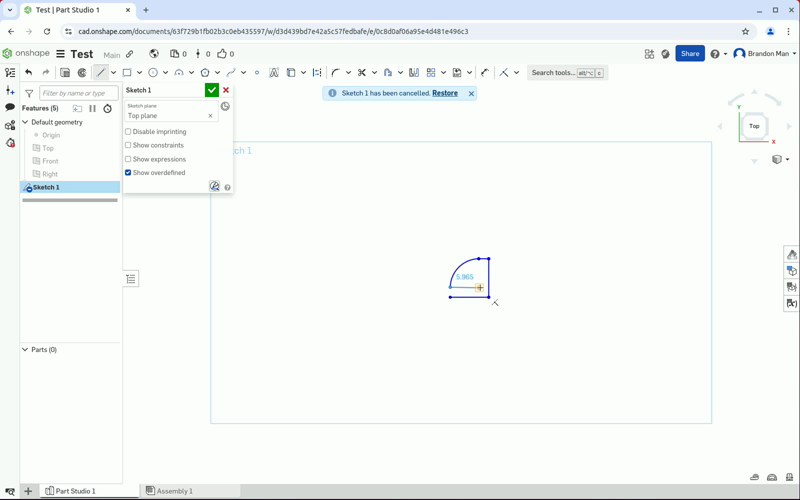
key_down(shift)
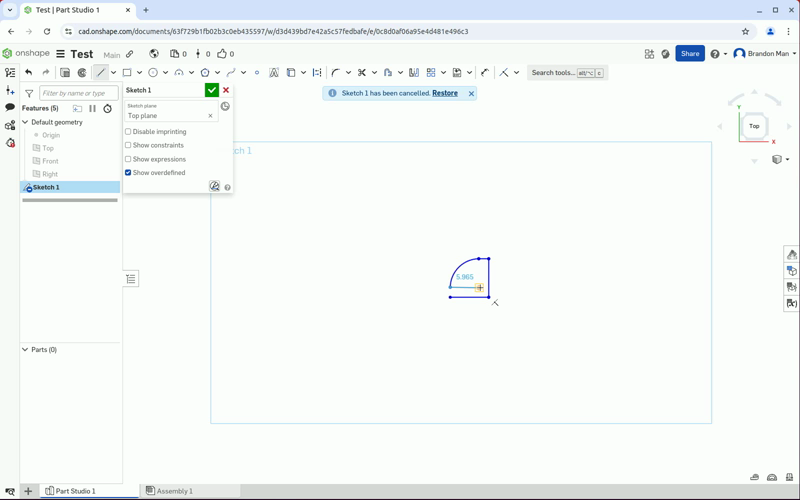
mouse_move(450, 297)
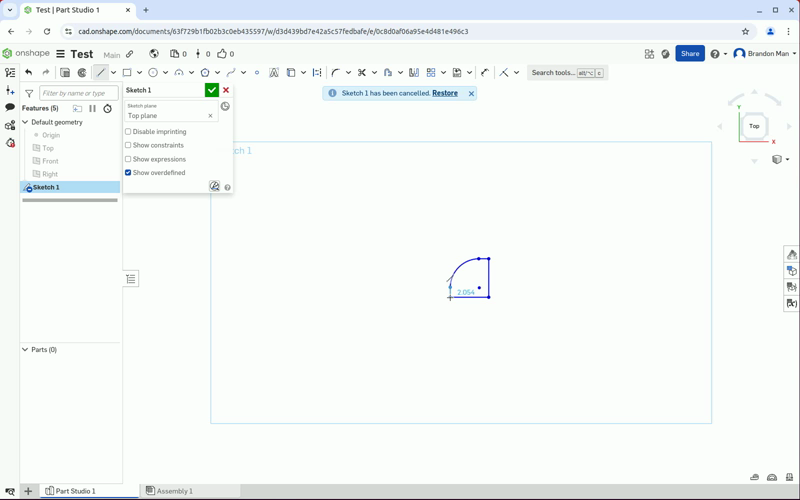
key_up(shift)
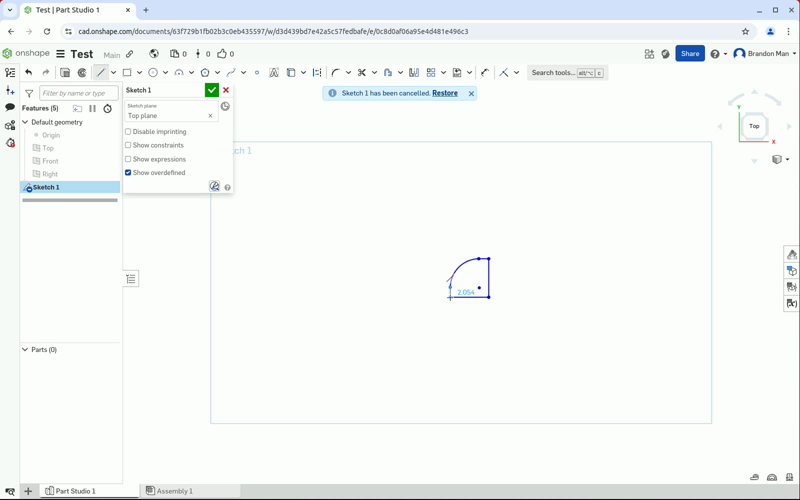
click(450, 297)
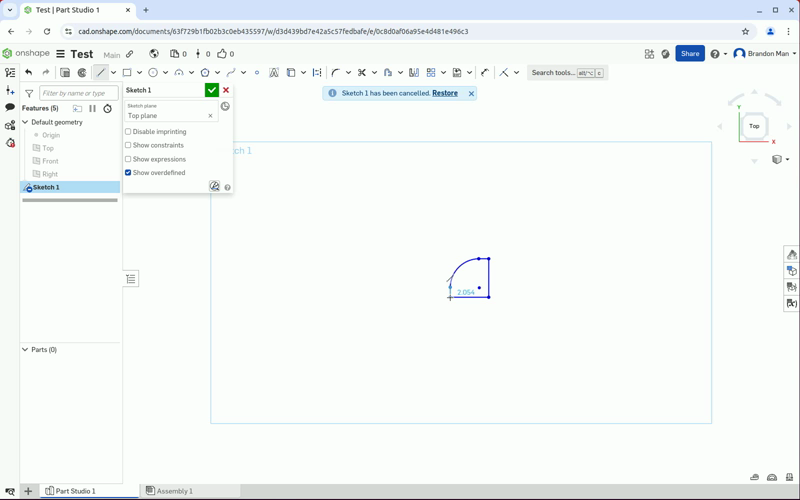
key(esc)
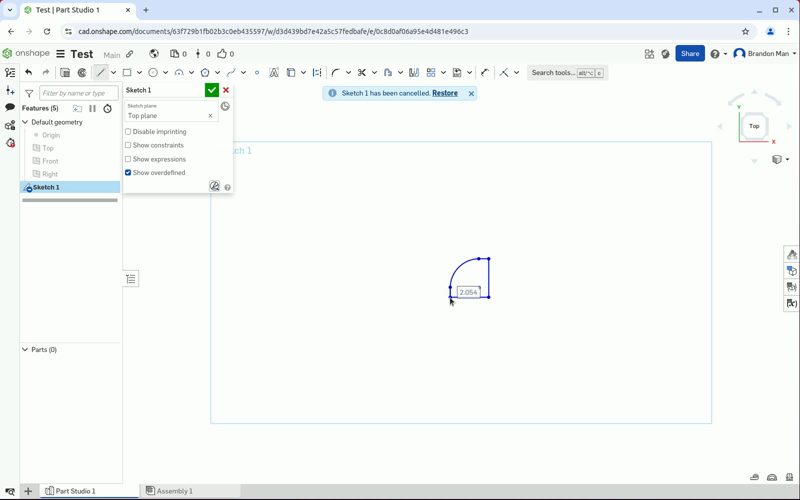
mouse_move(481, 288)
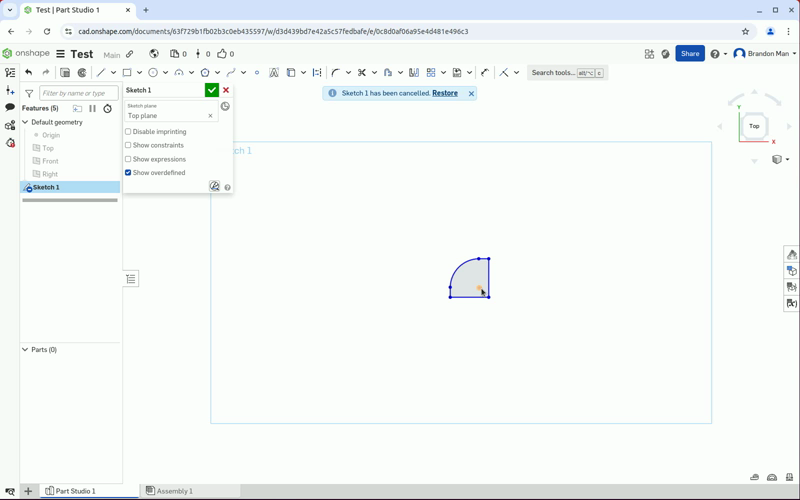
scroll(6)
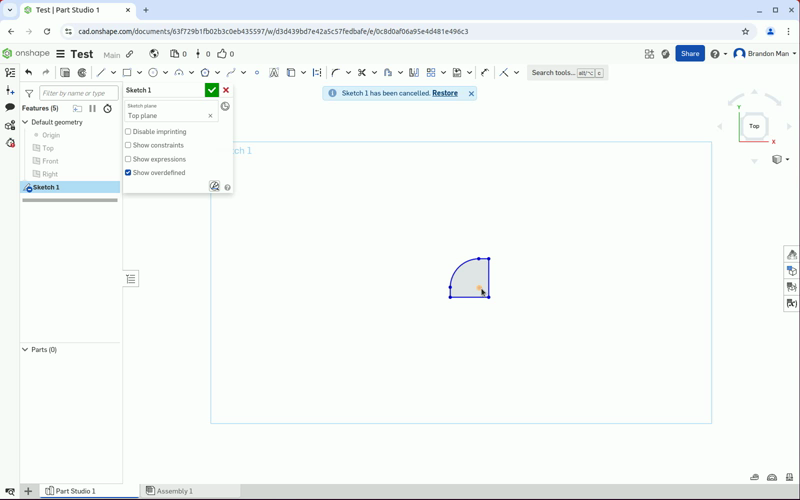
scroll(6)
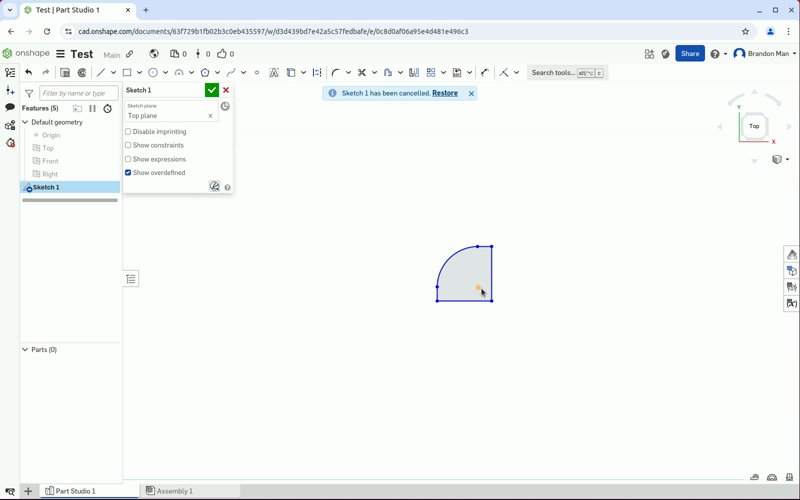
scroll(6)
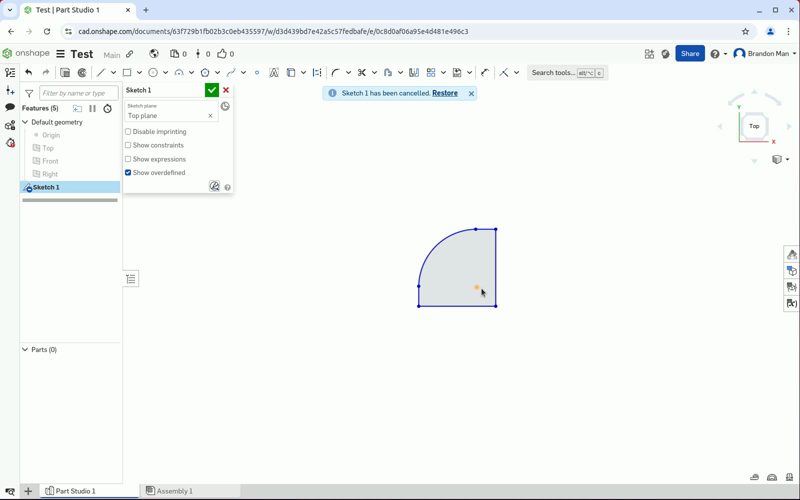
scroll(6)
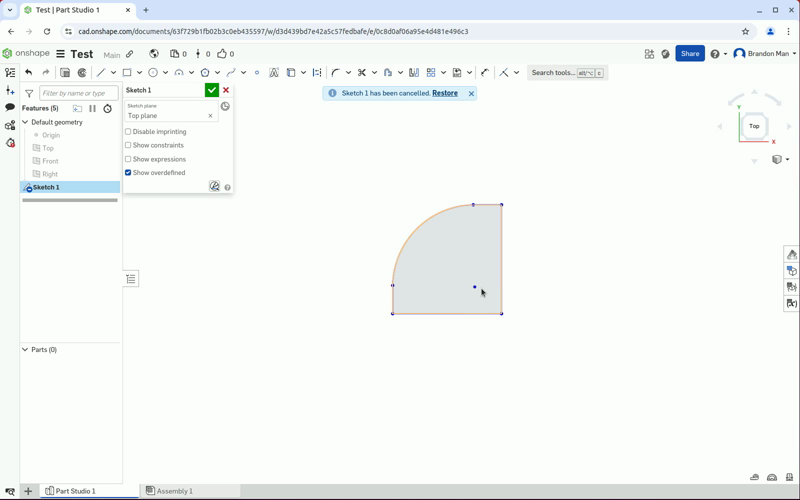
scroll(6)
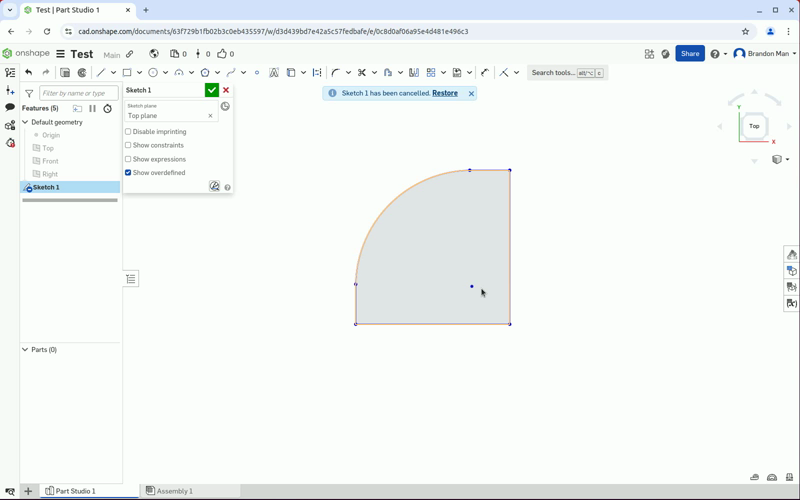
scroll(6)
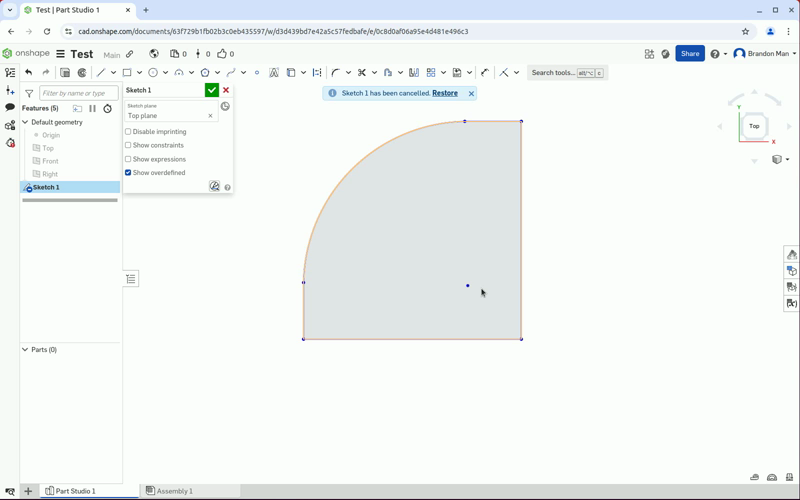
scroll(6)
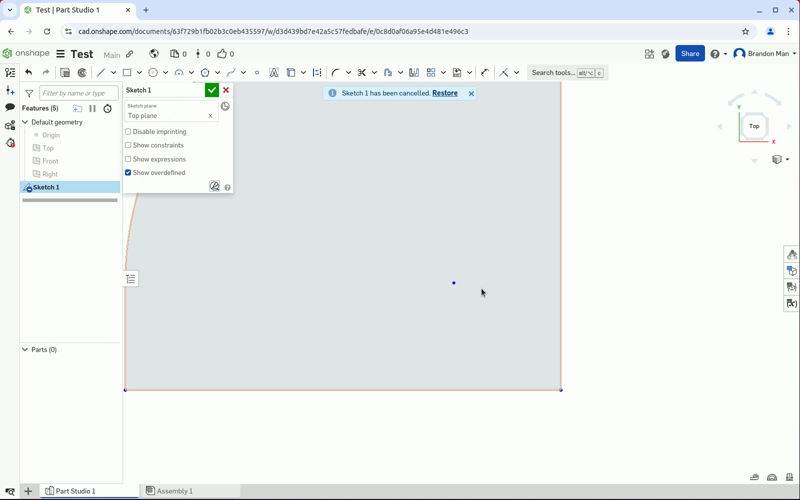
click(481, 288)
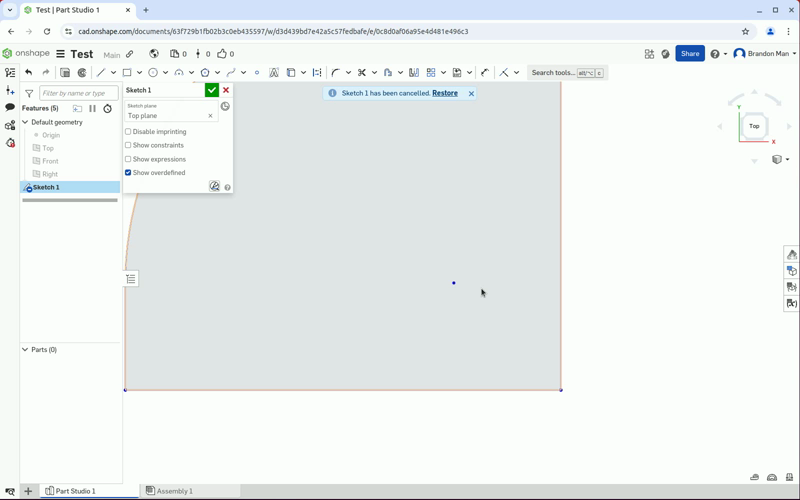
scroll(-6)
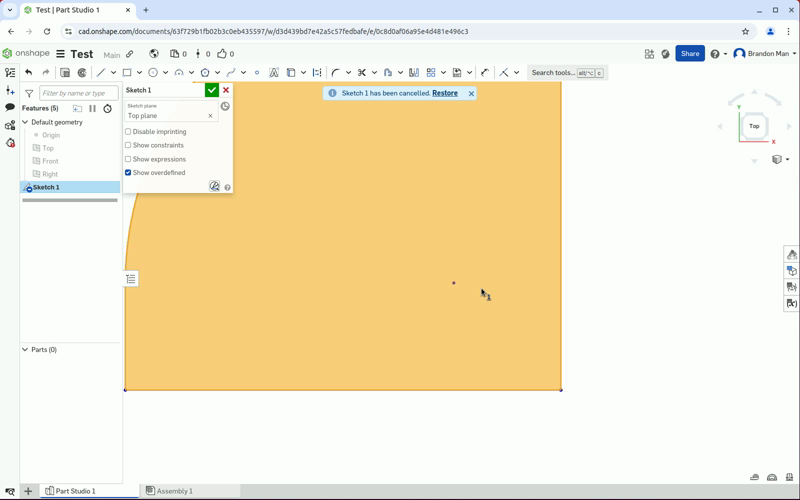
scroll(-6)
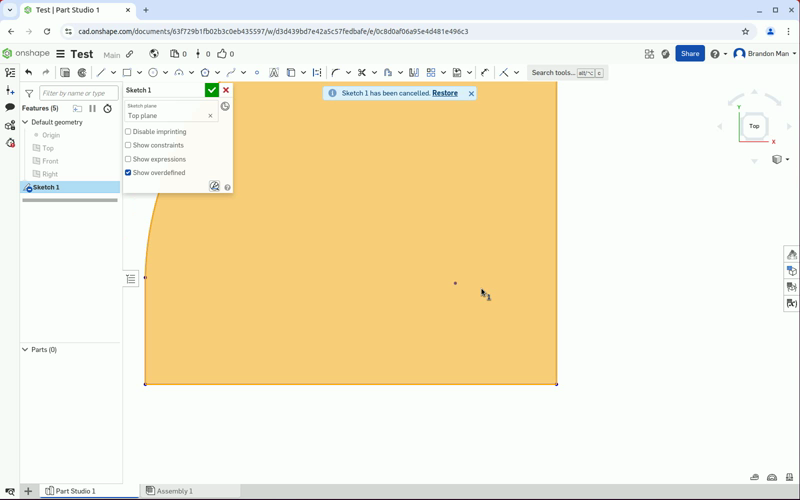
scroll(-6)
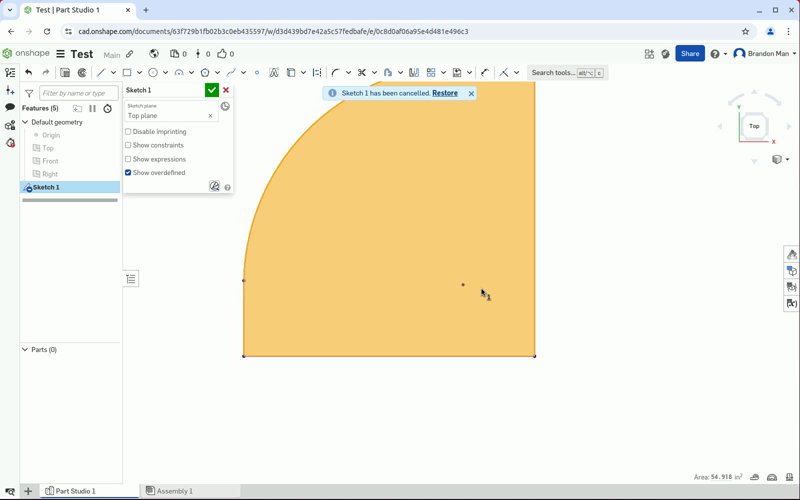
scroll(-6)
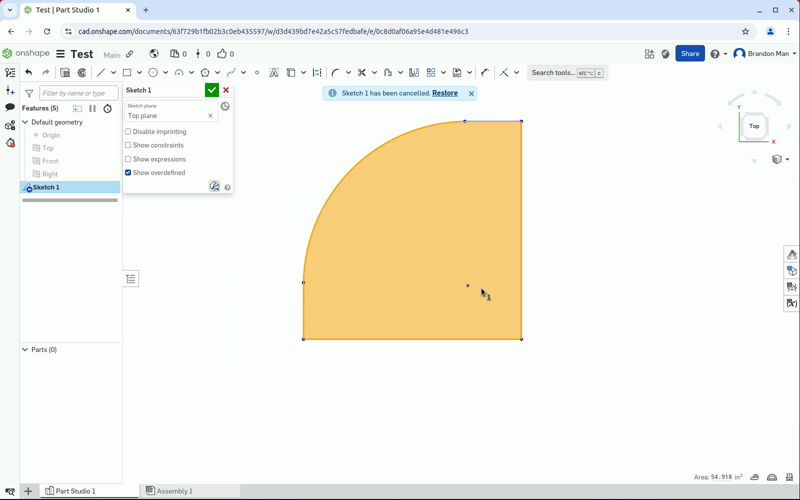
scroll(-6)
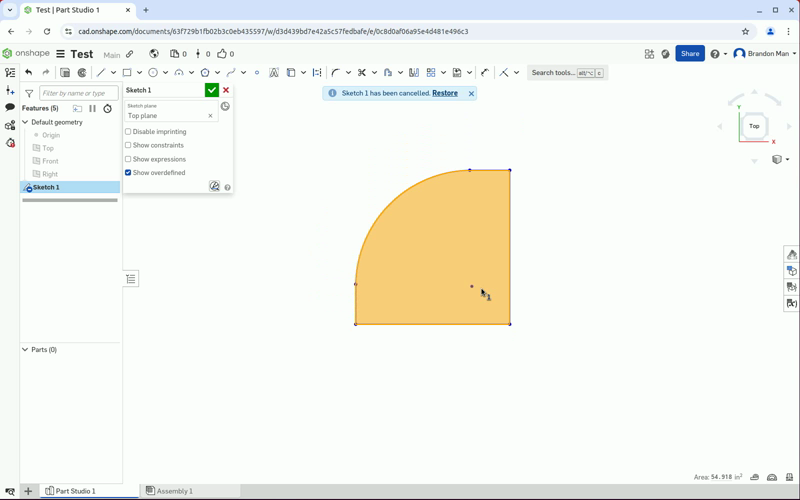
scroll(-6)
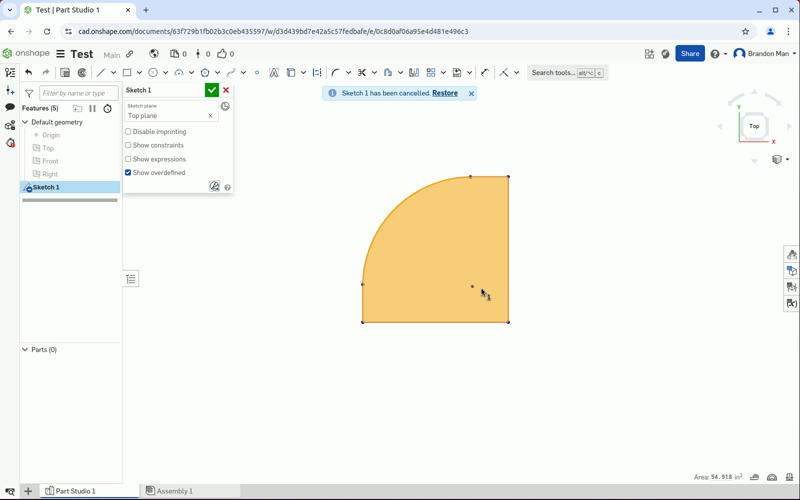
scroll(-6)
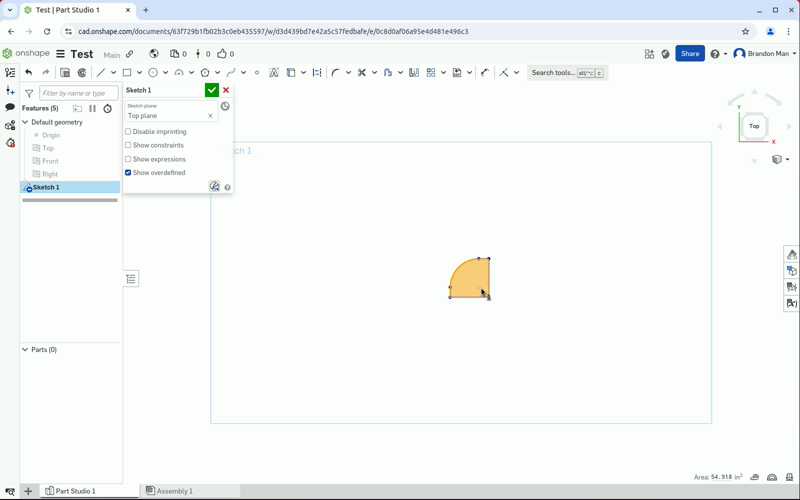
mouse_move(73, 352)
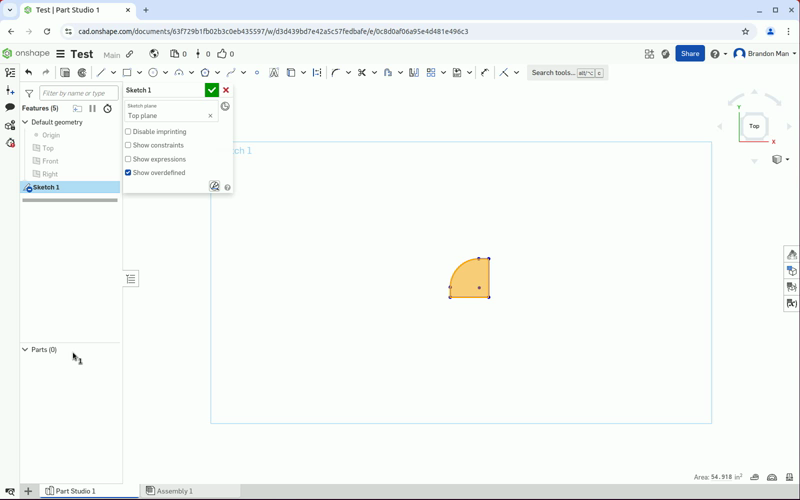
key(shift+y)
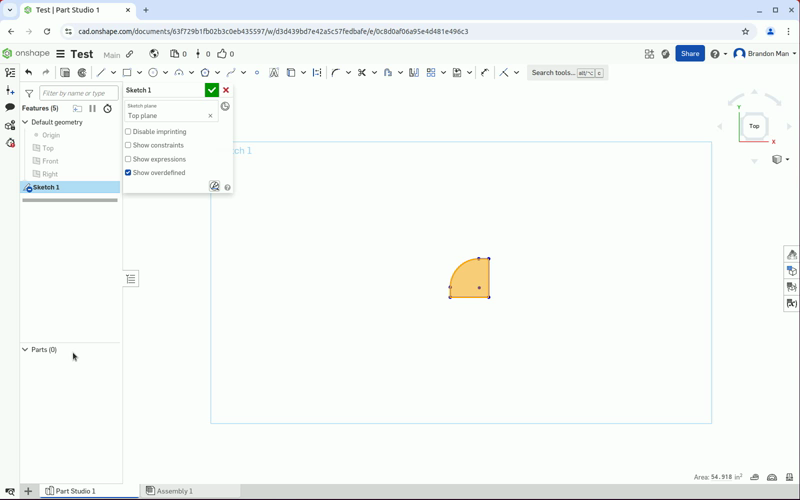
key(shift+e)
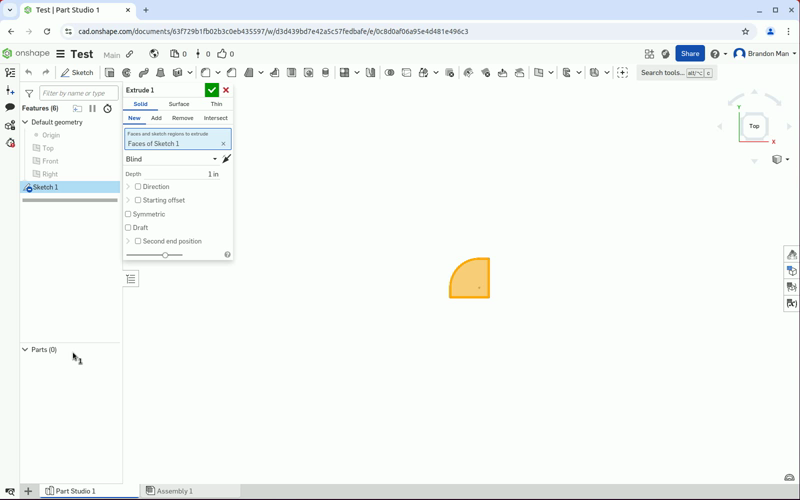
mouse_move(143, 106)
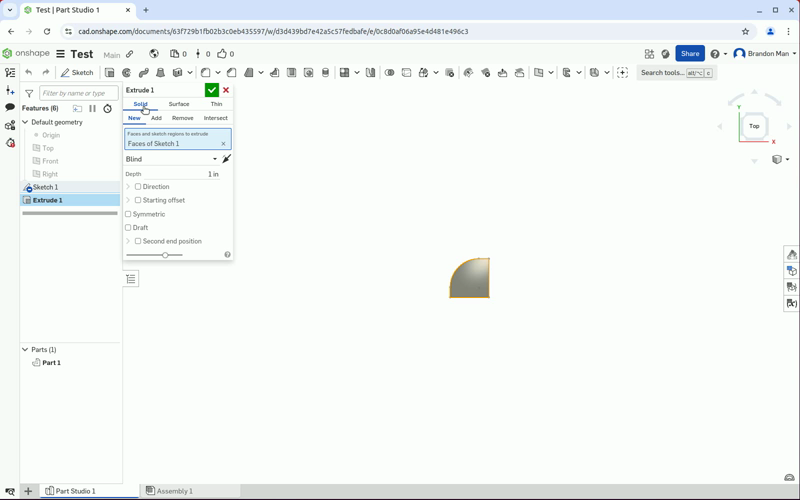
click(143, 106)
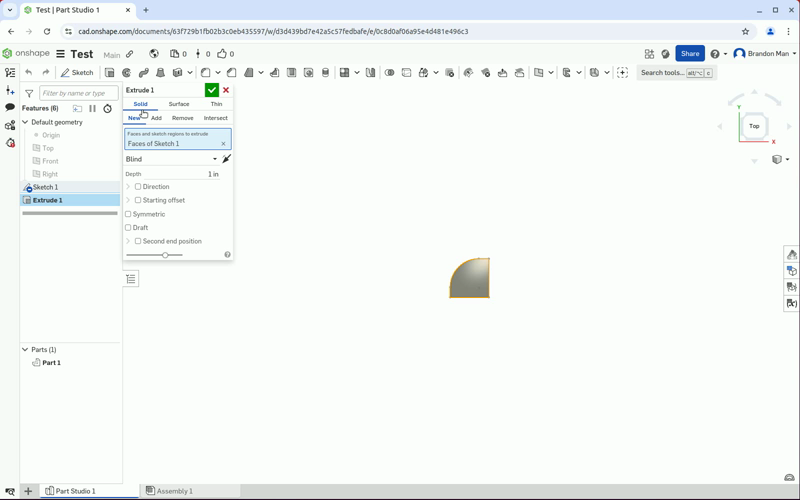
mouse_move(137, 120)
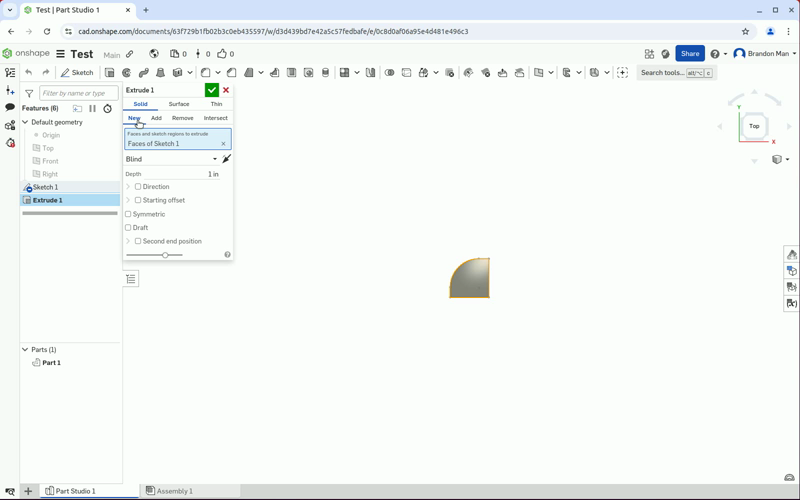
click(137, 120)
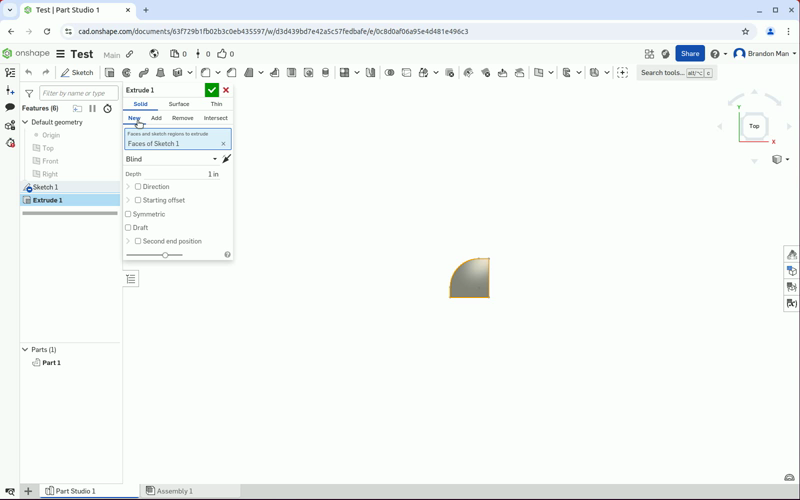
key(tab, 4)
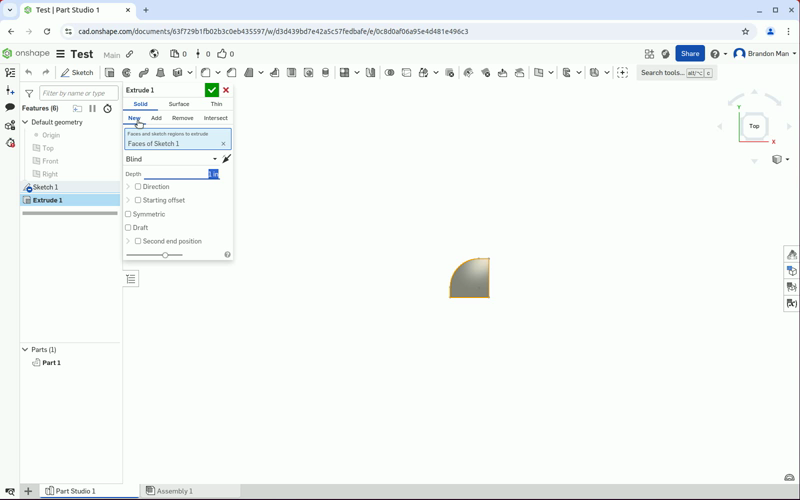
text(23.108)
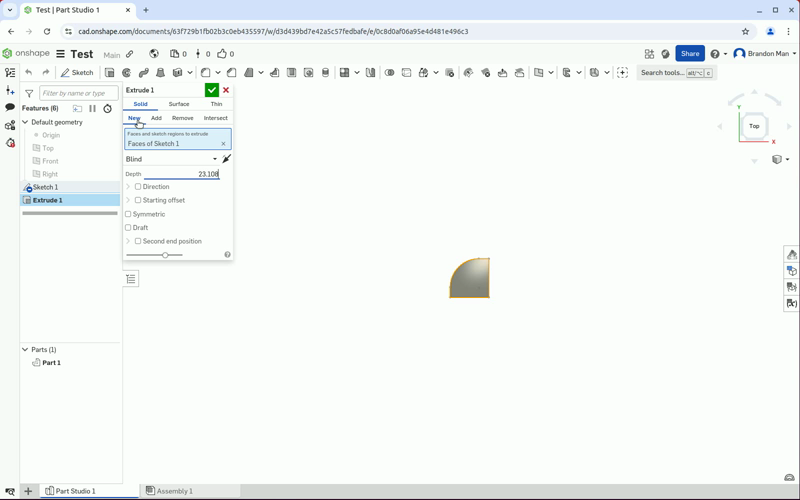
key(enter)
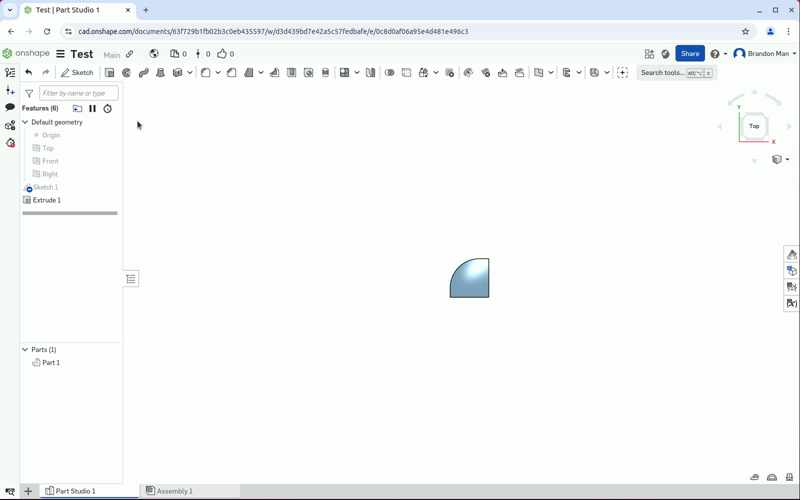
key(shift+h)
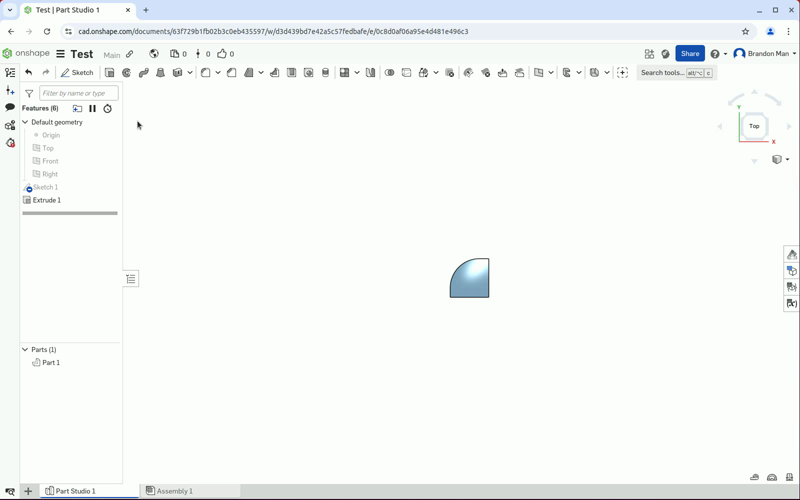
key(shift+h)
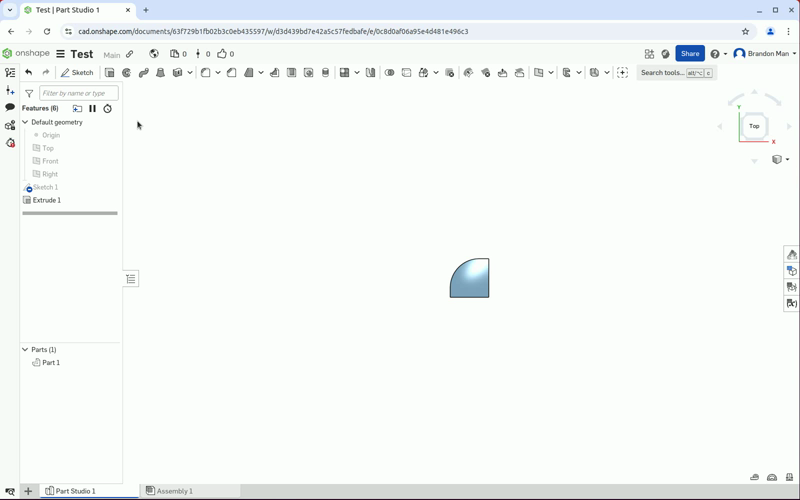
mouse_move(73, 189)
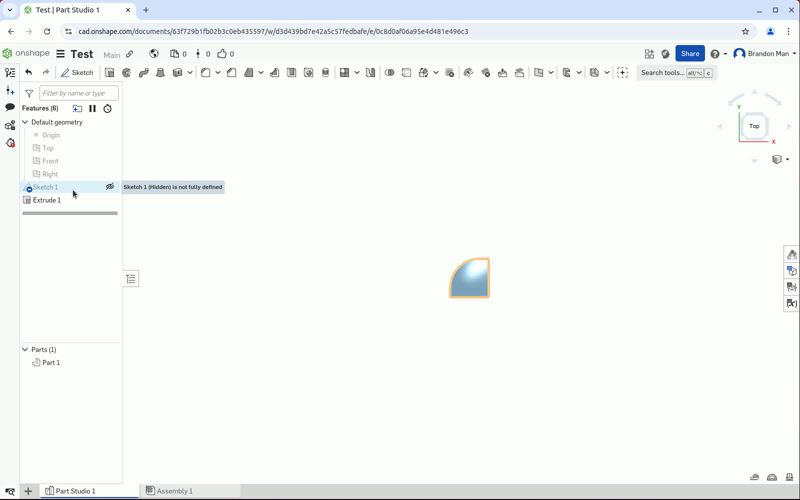
click(73, 189)
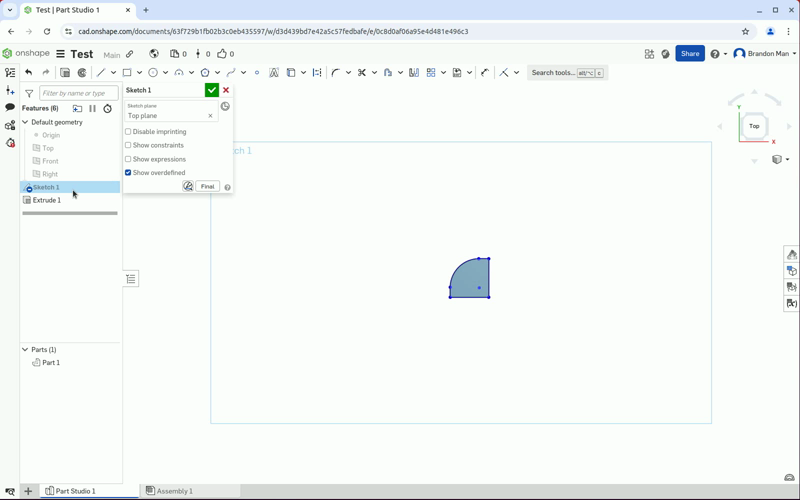
mouse_move(229, 92)
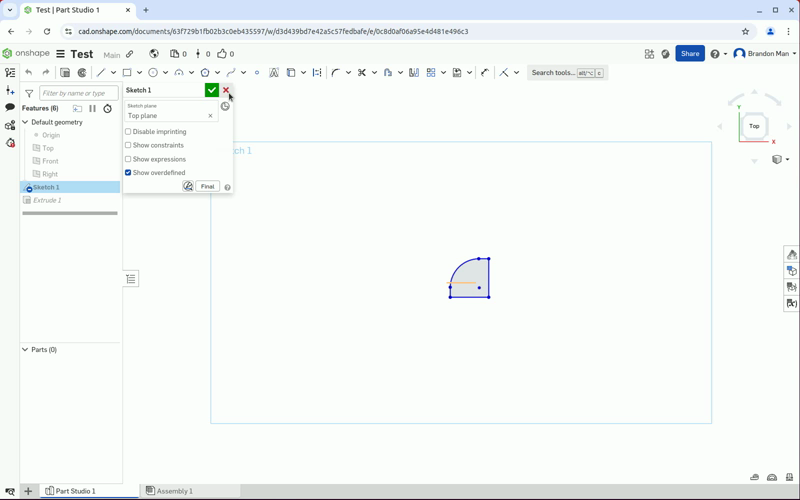
click(229, 92)
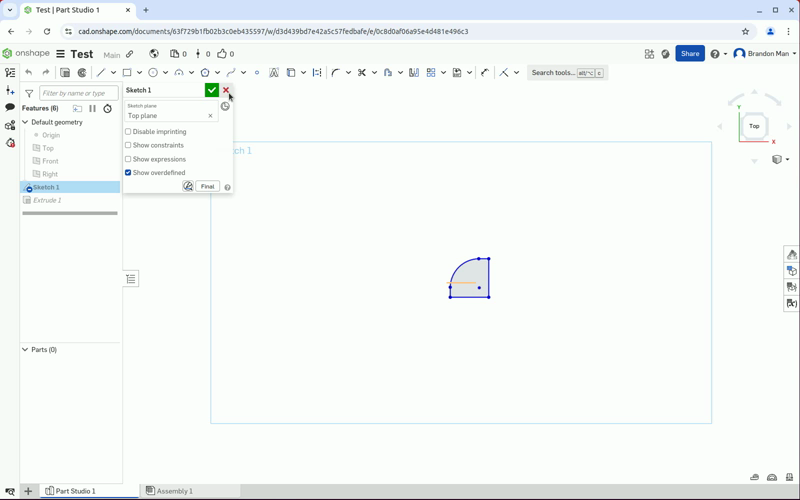
key(shift+s)
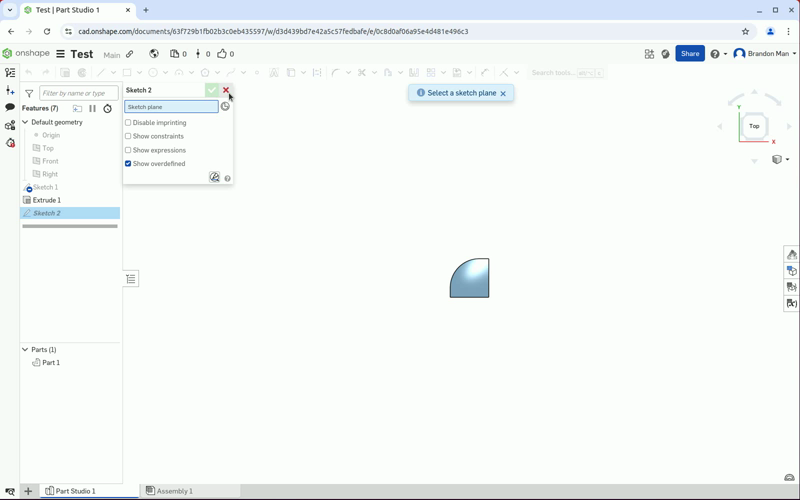
mouse_move(73, 150)
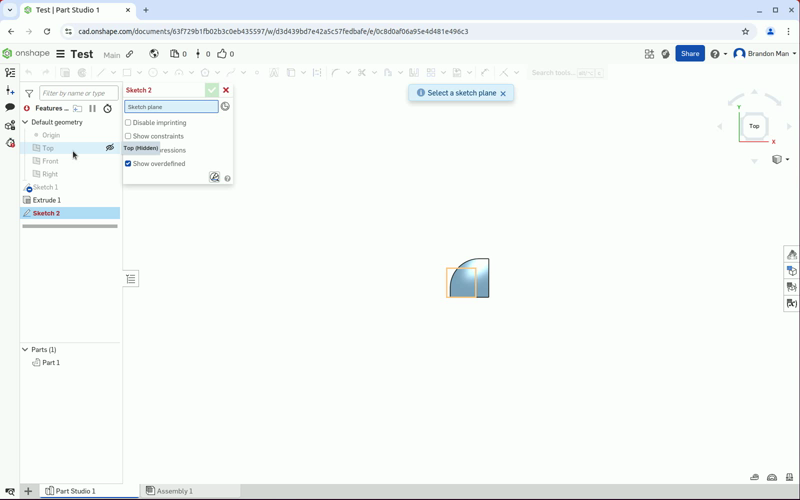
click(73, 150)
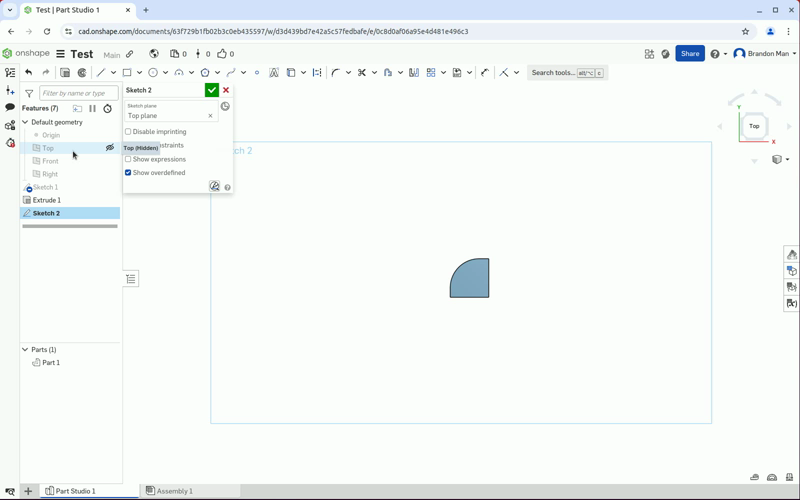
mouse_move(73, 352)
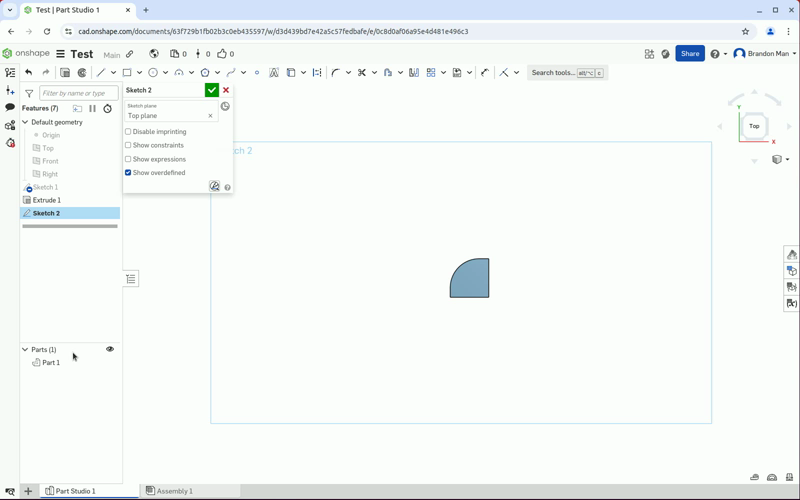
key(y)
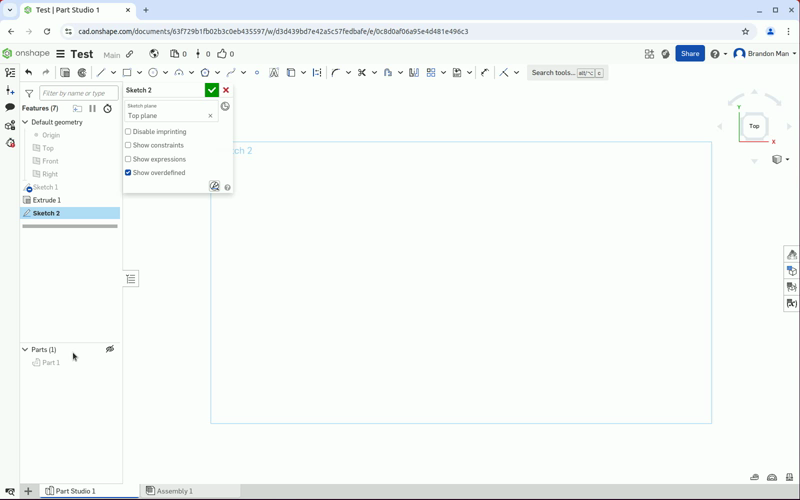
key(a)
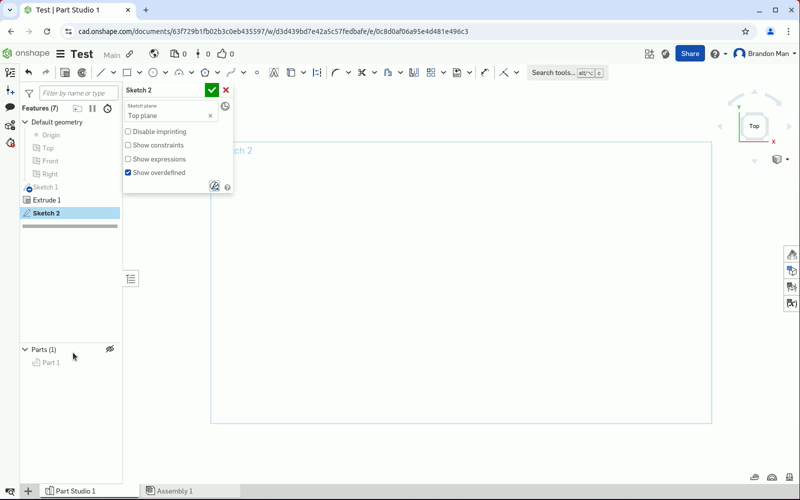
key_down(shift)
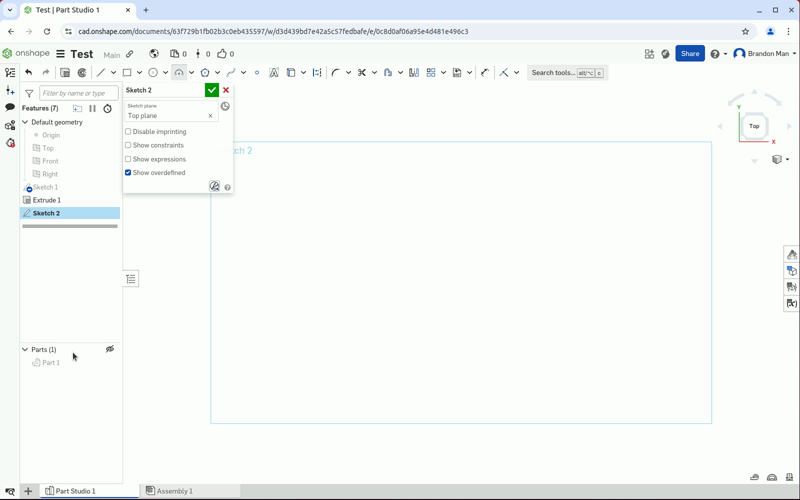
mouse_move(450, 306)
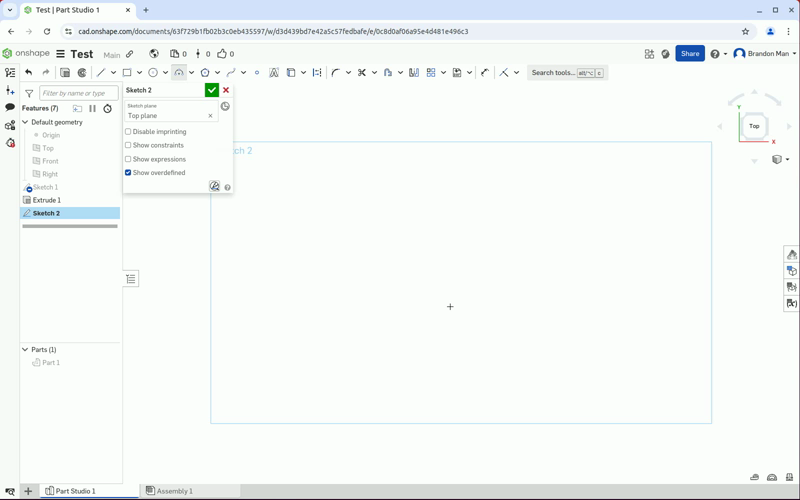
click(450, 306)
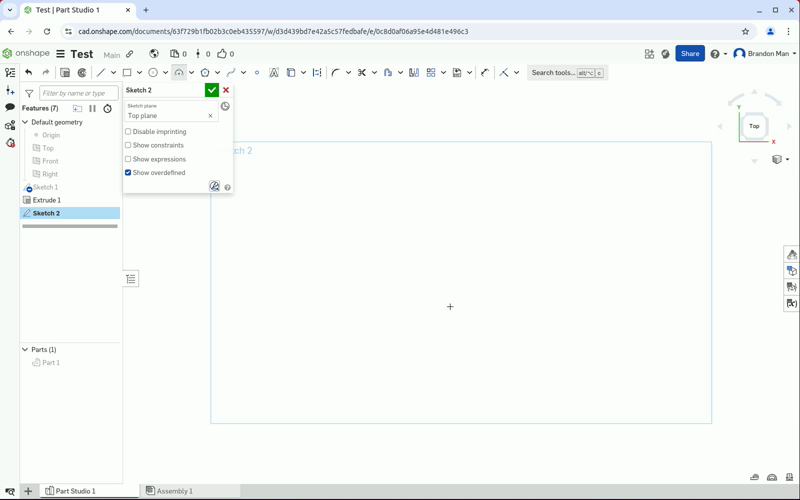
key_up(shift)
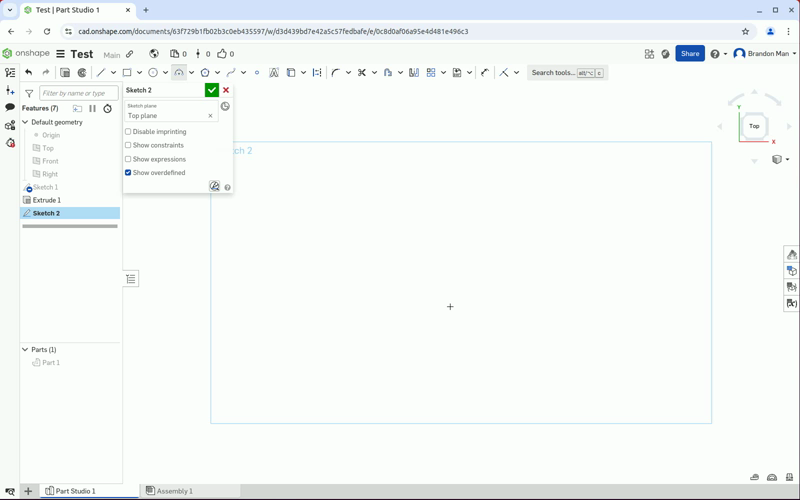
key_down(shift)
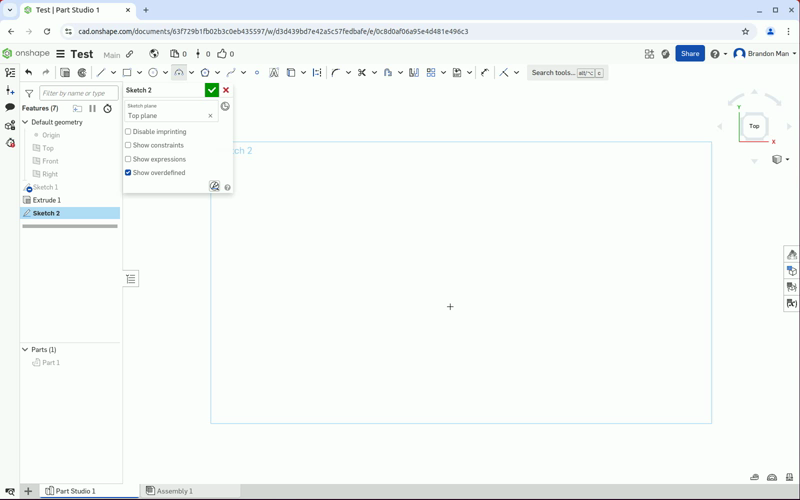
mouse_move(478, 334)
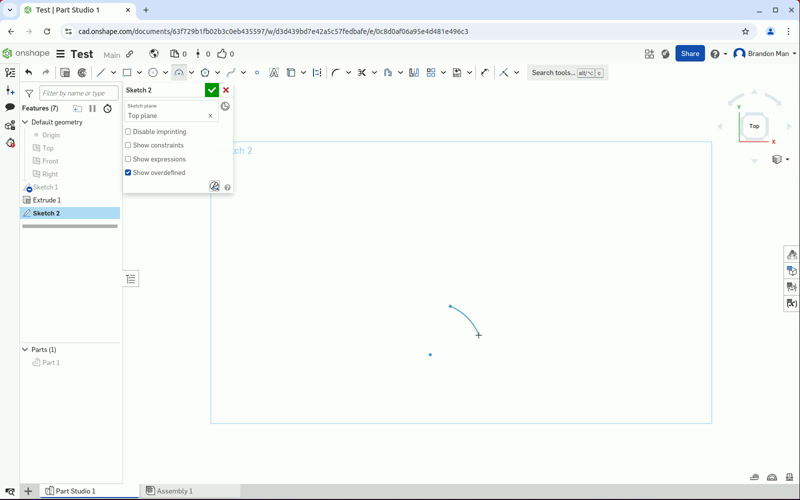
click(478, 334)
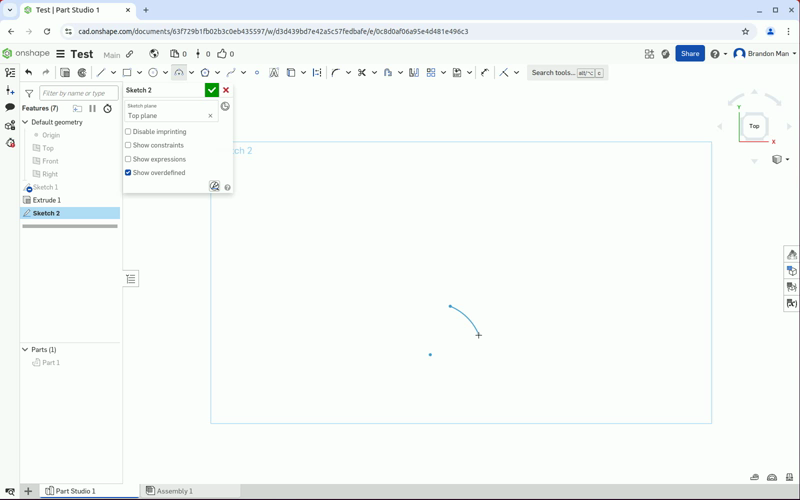
mouse_move(458, 326)
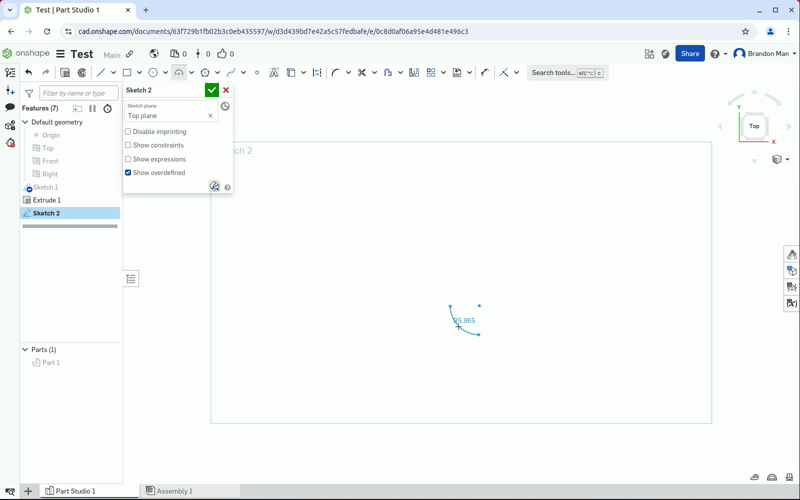
click(458, 326)
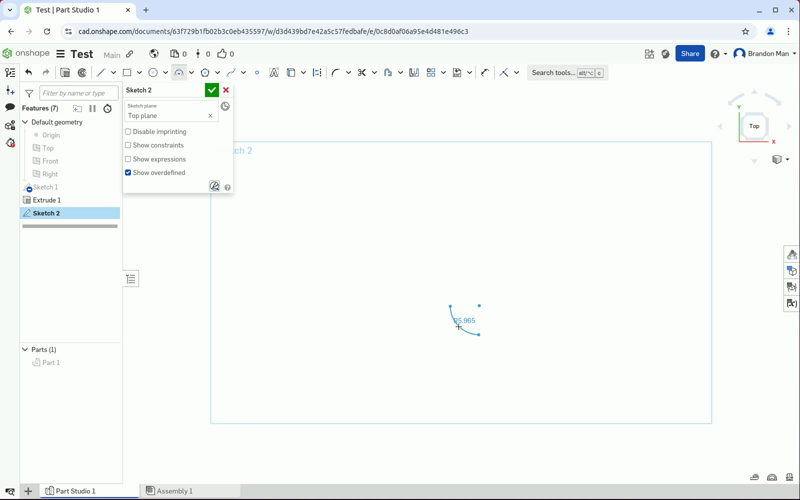
key_up(shift)
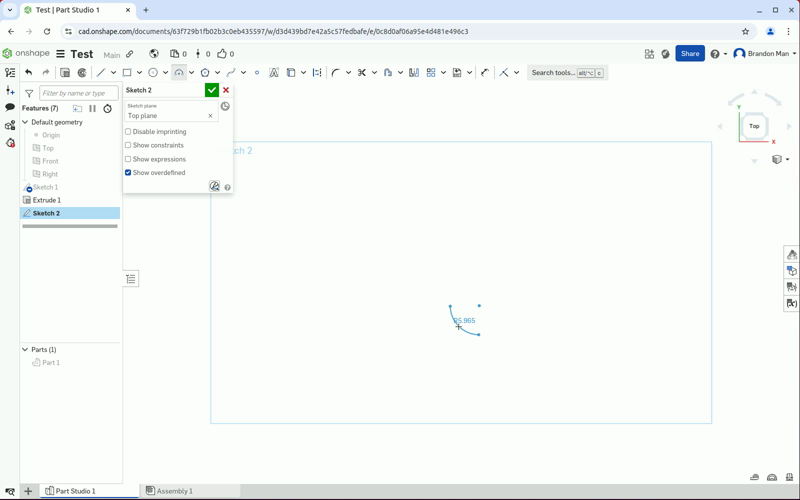
key(esc)
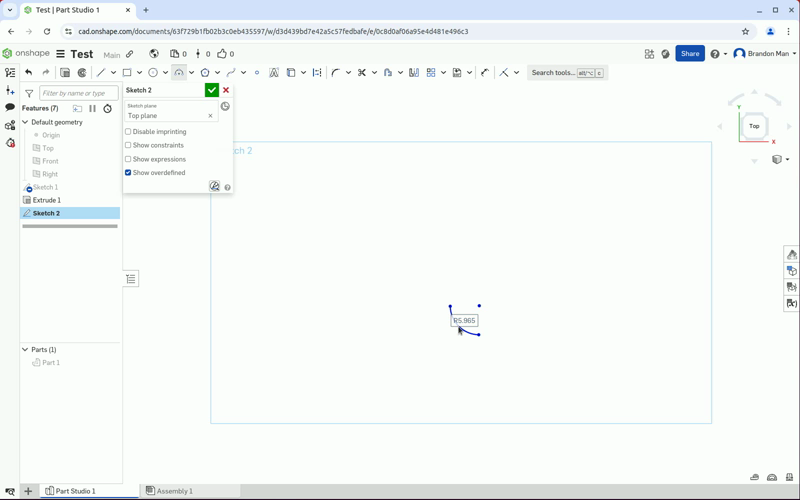
key(l)
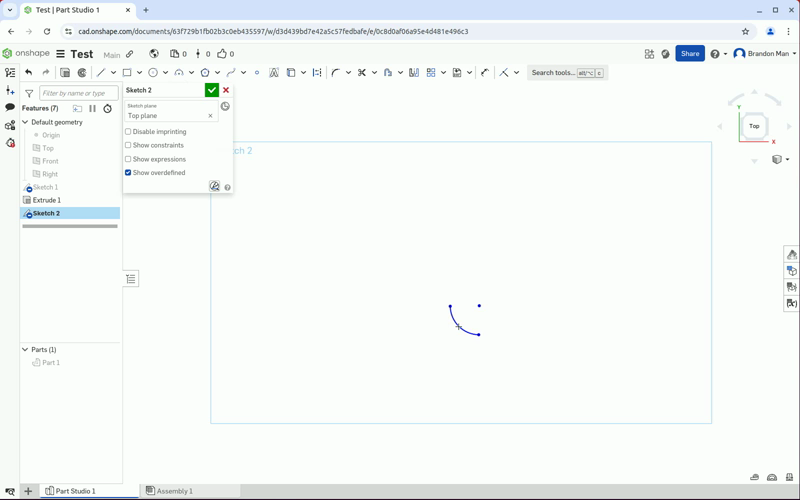
mouse_move(478, 334)
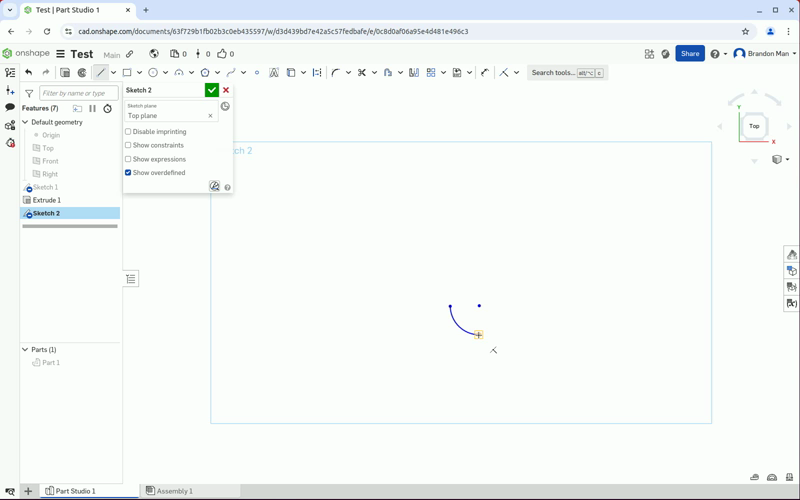
click(478, 334)
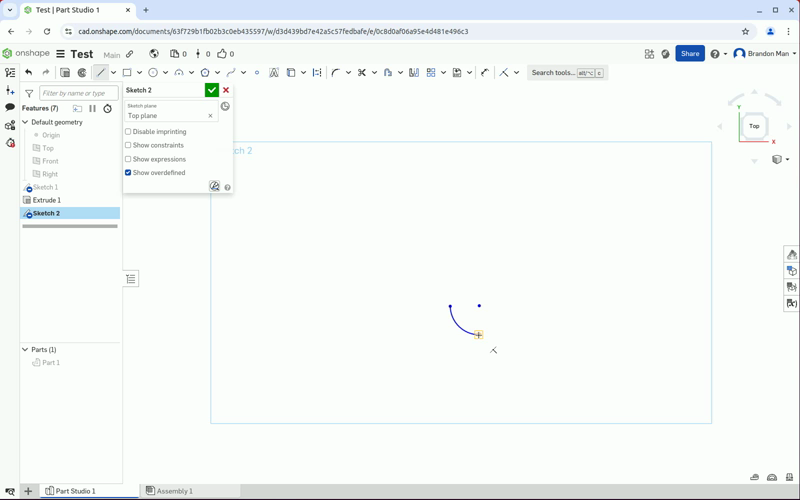
key_down(shift)
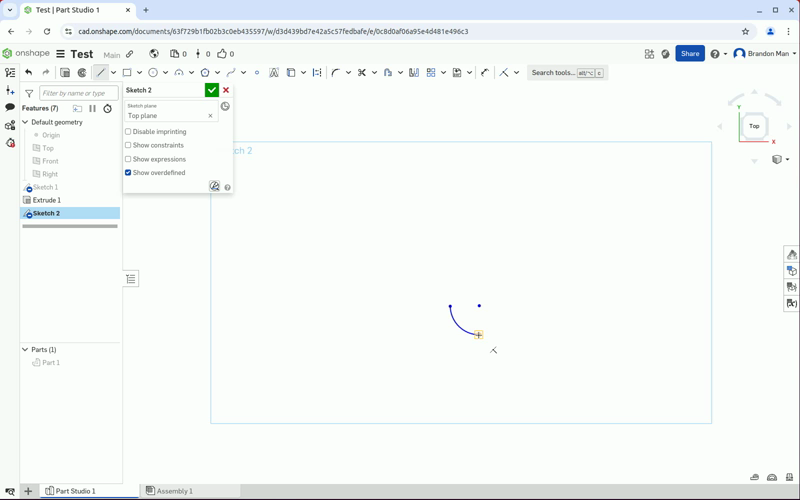
mouse_move(508, 334)
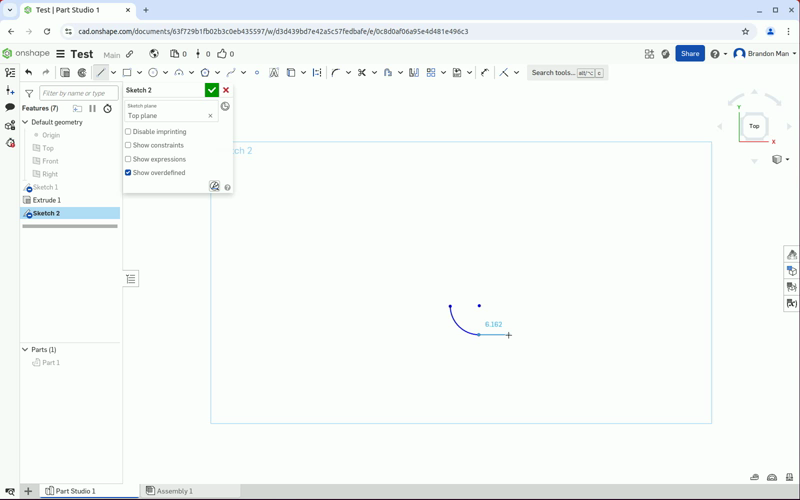
mouse_move(488, 334)
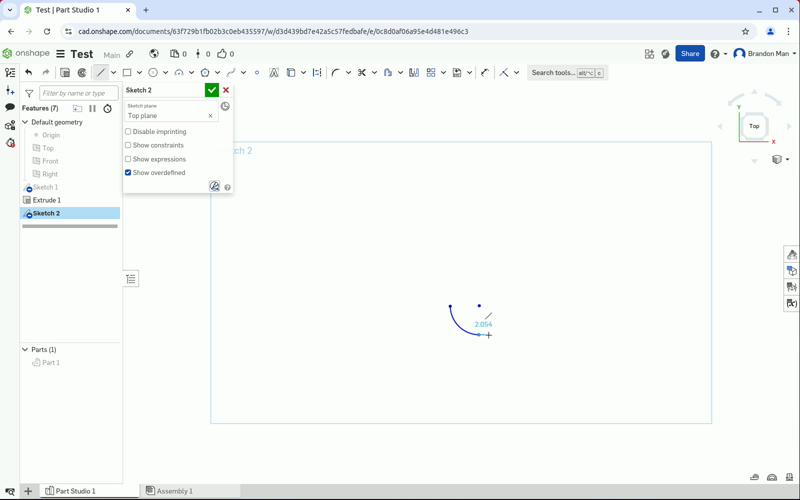
click(488, 334)
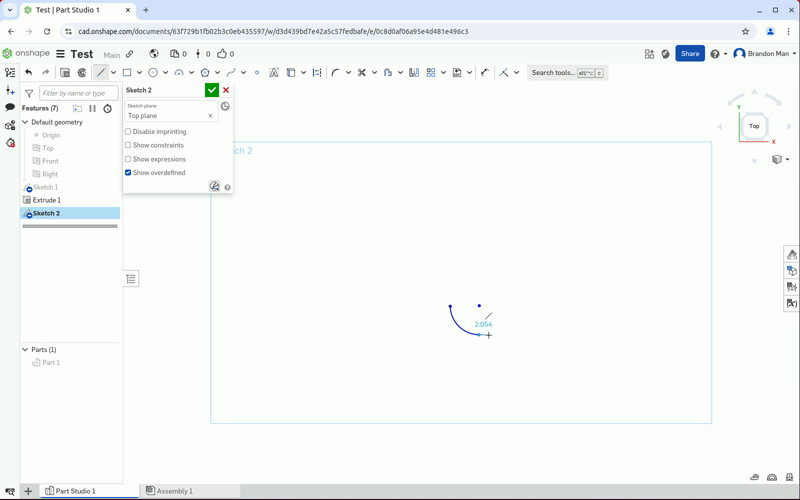
key_up(shift)
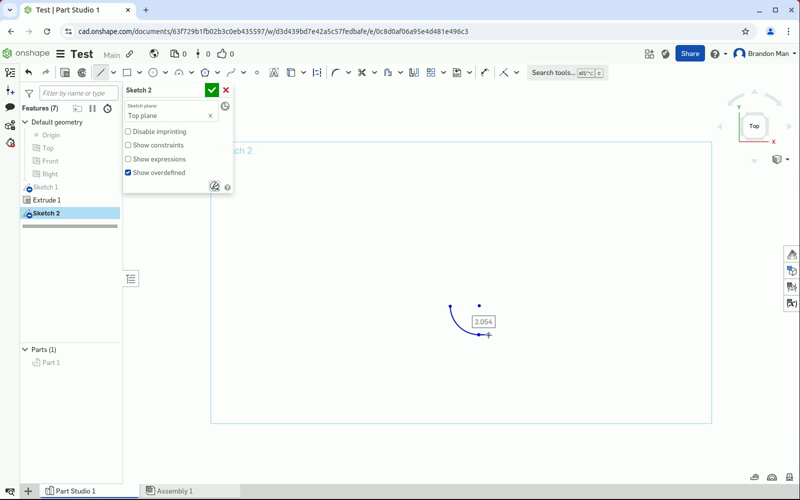
key_down(shift)
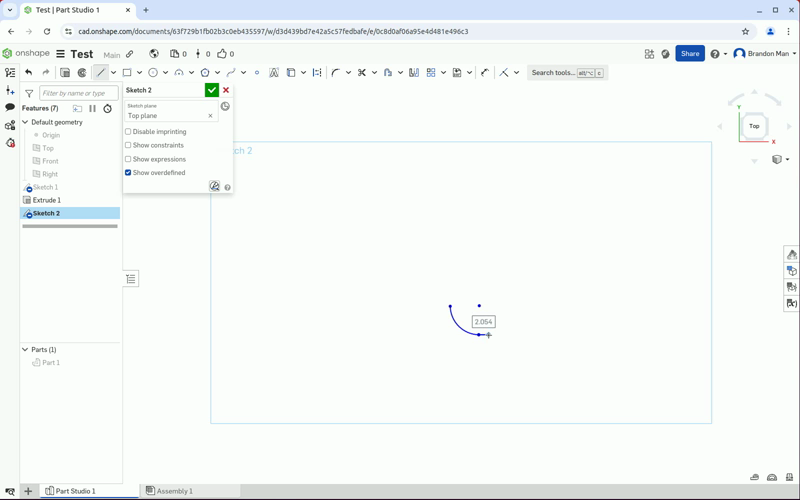
mouse_move(518, 334)
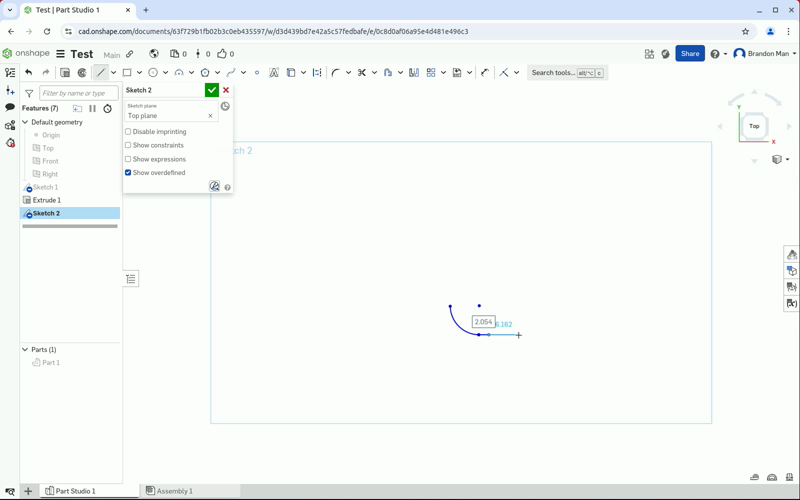
mouse_move(488, 296)
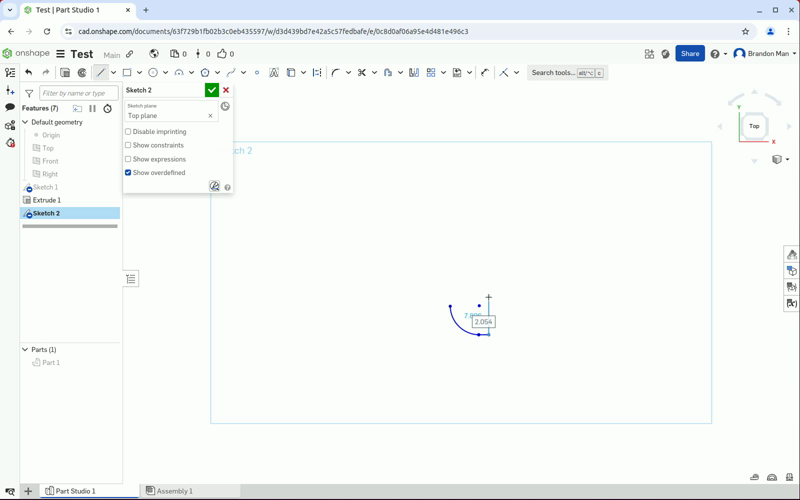
click(488, 296)
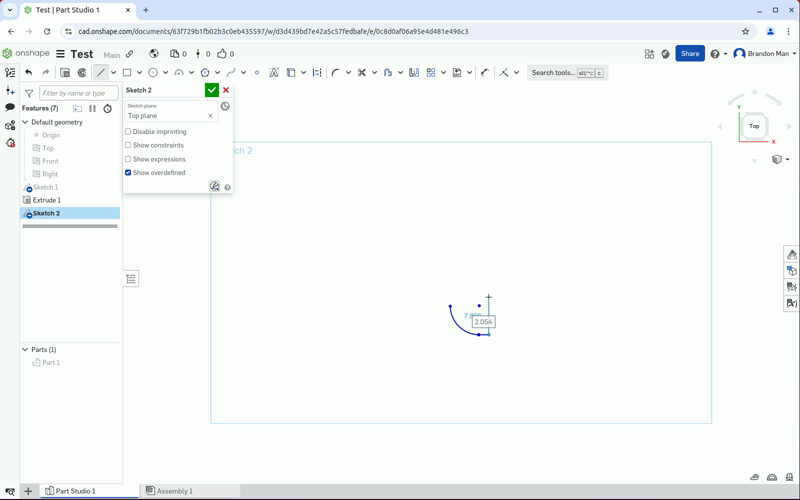
key_up(shift)
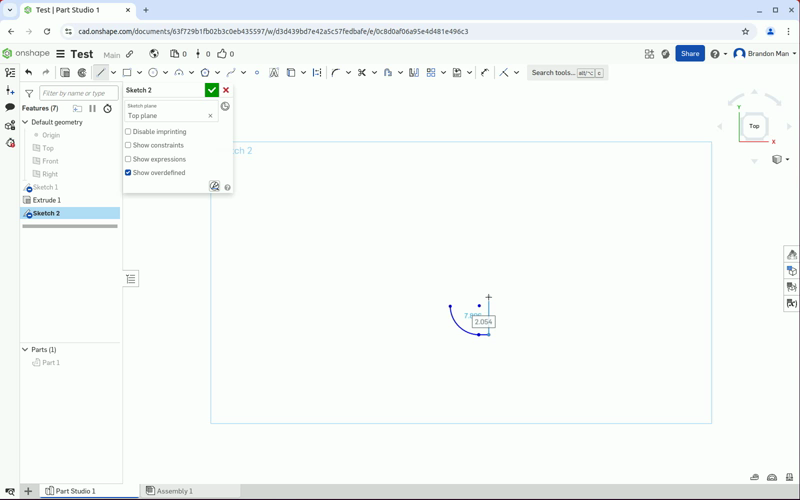
key_down(shift)
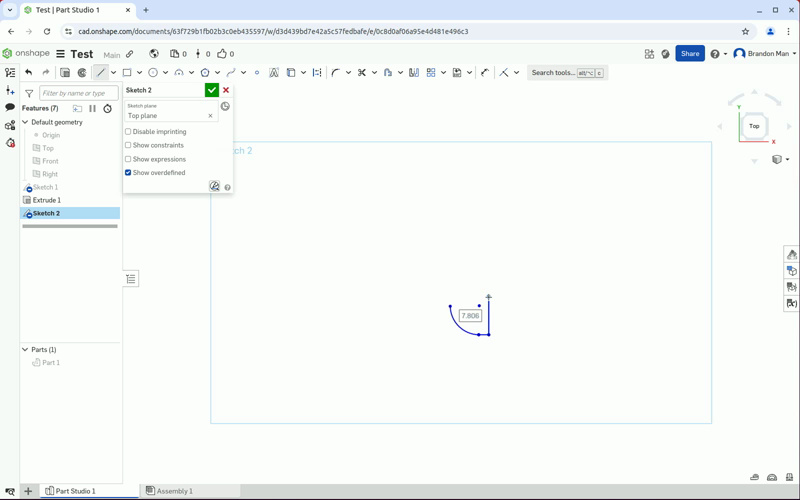
mouse_move(518, 296)
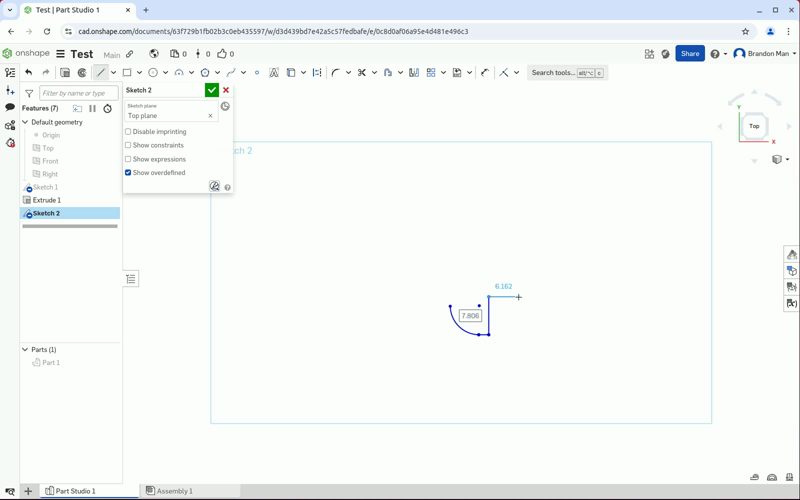
mouse_move(450, 296)
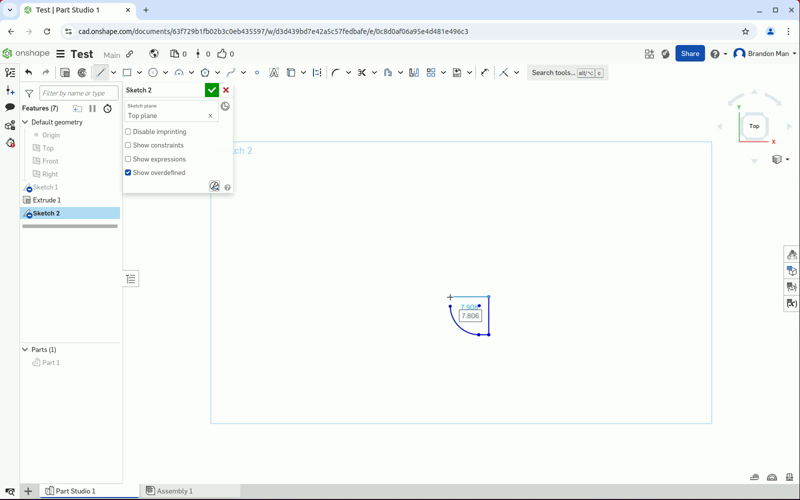
click(450, 296)
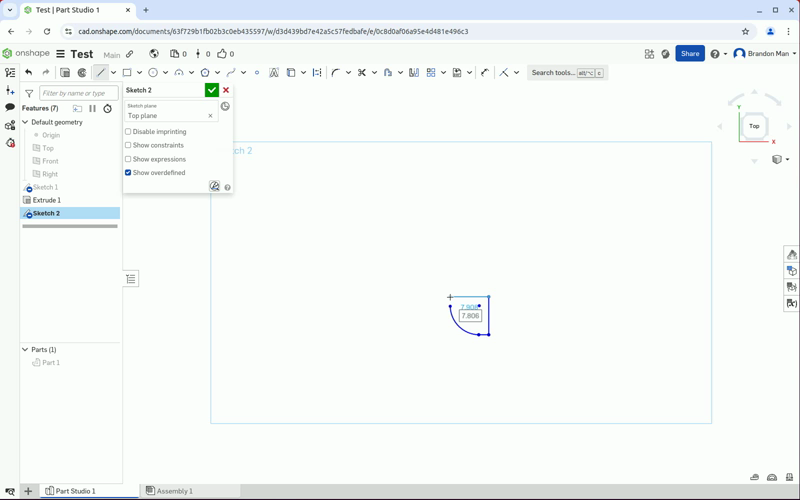
key_up(shift)
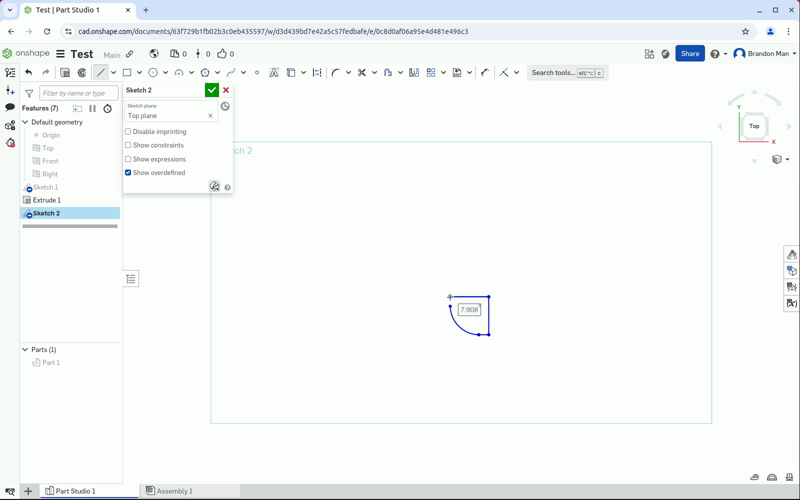
mouse_move(480, 296)
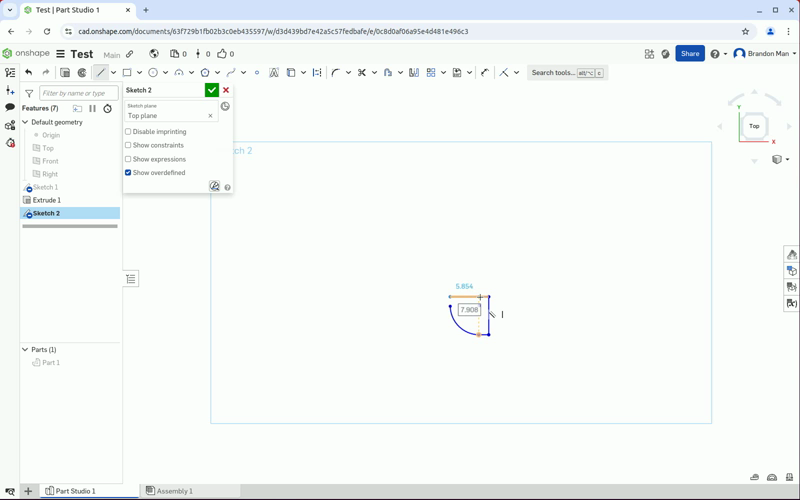
key_down(shift)
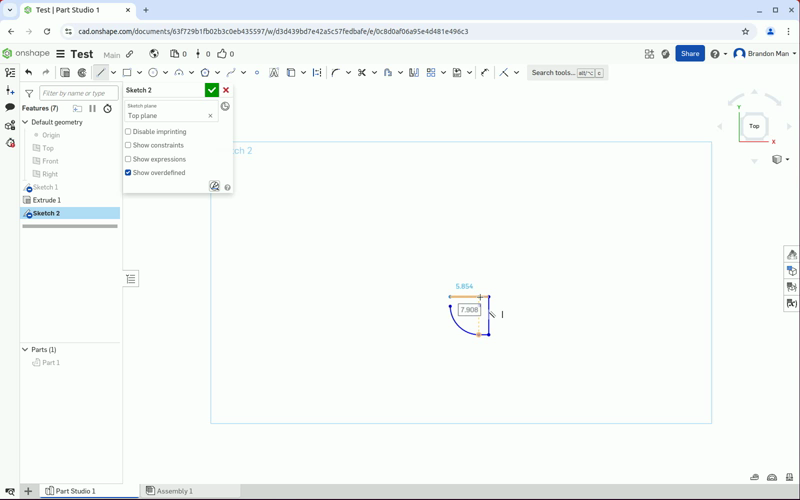
mouse_move(450, 306)
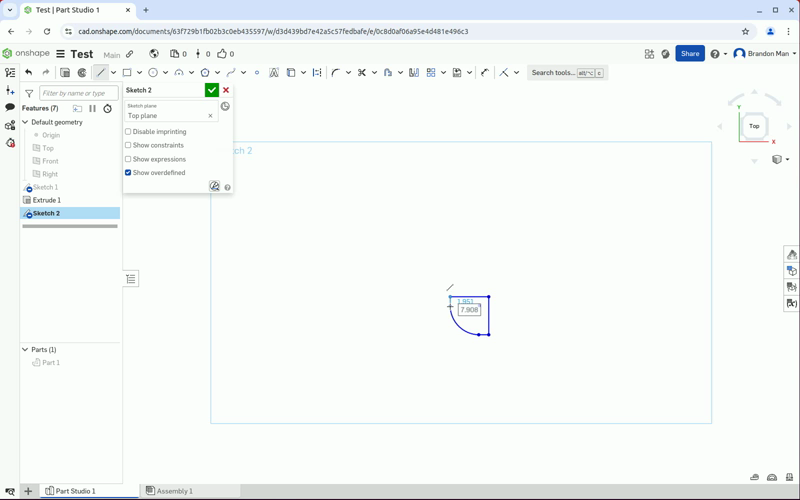
key_up(shift)
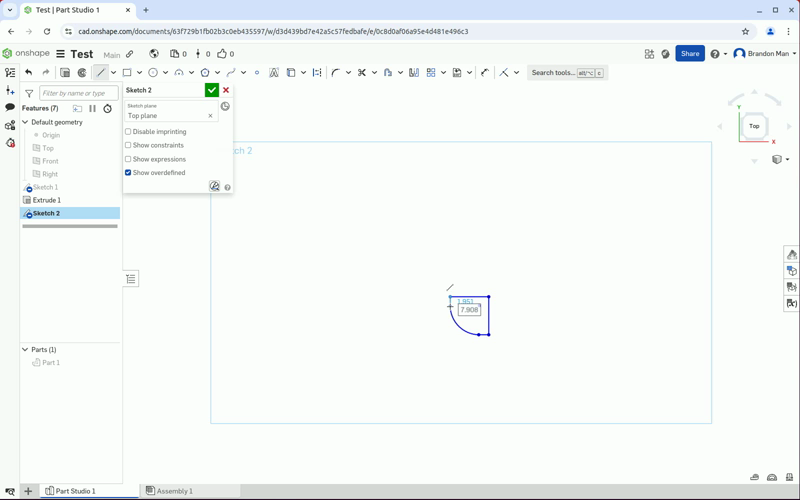
click(450, 306)
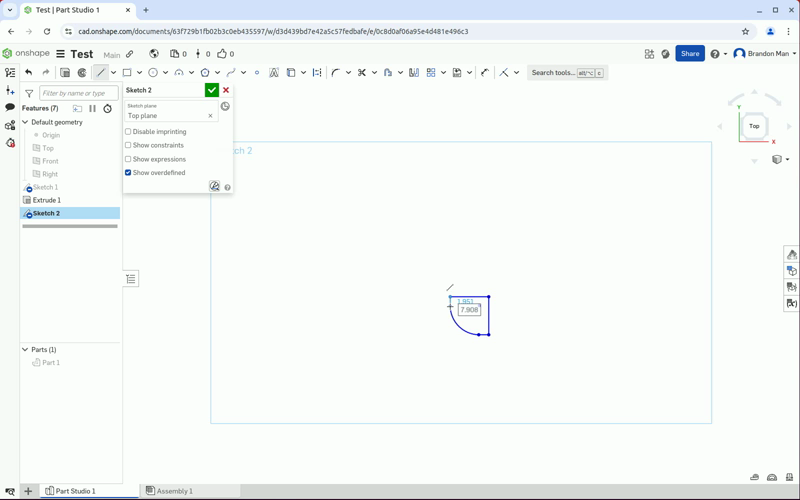
key(esc)
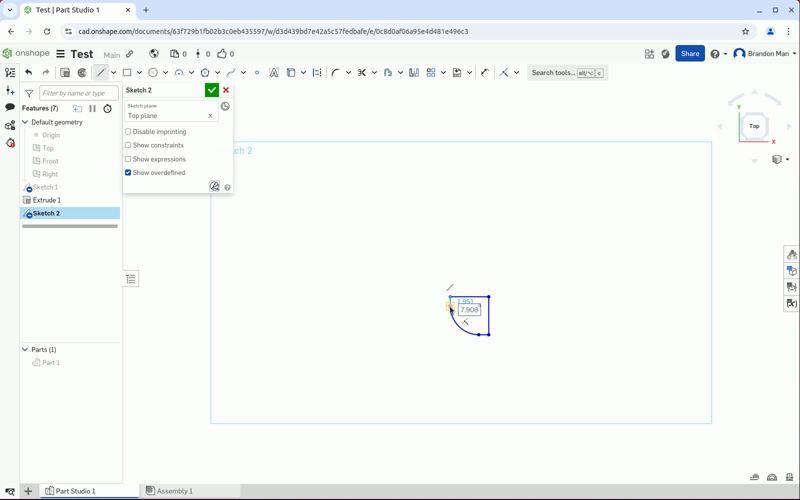
mouse_move(463, 327)
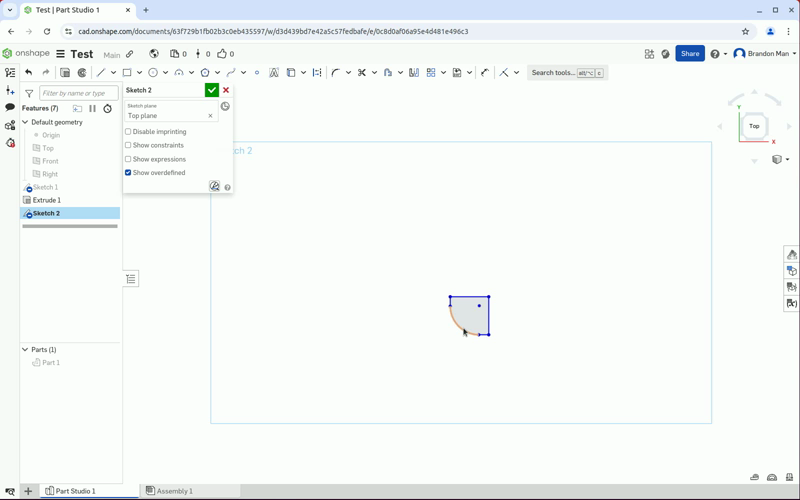
scroll(6)
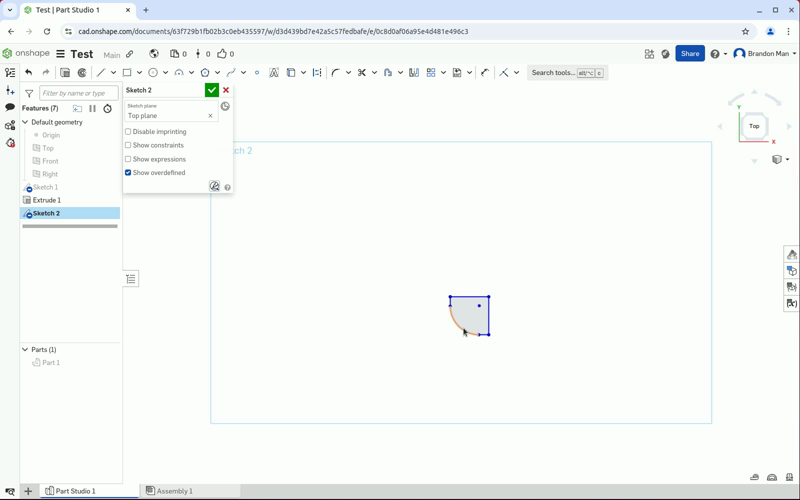
scroll(6)
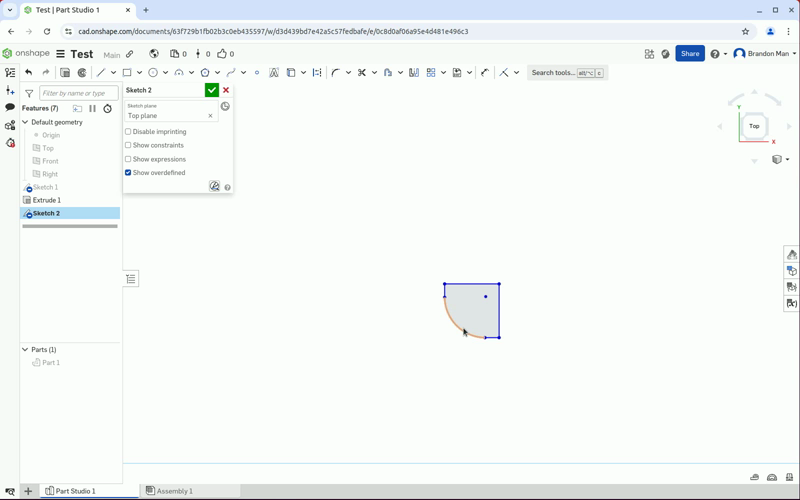
scroll(6)
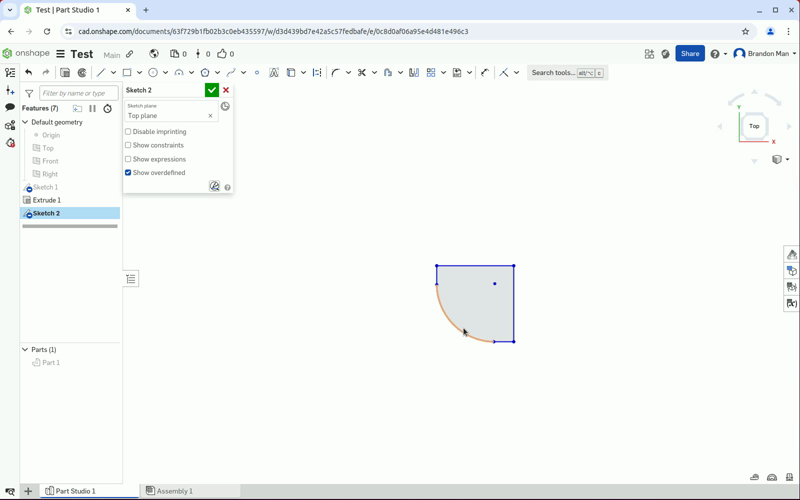
scroll(6)
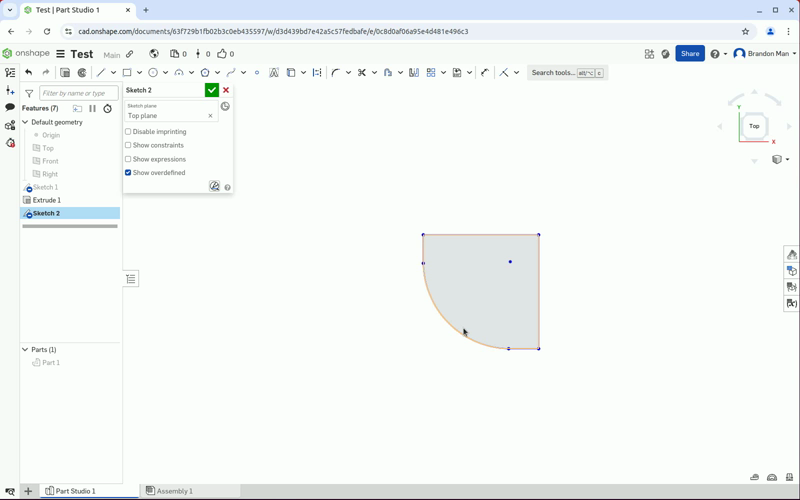
scroll(6)
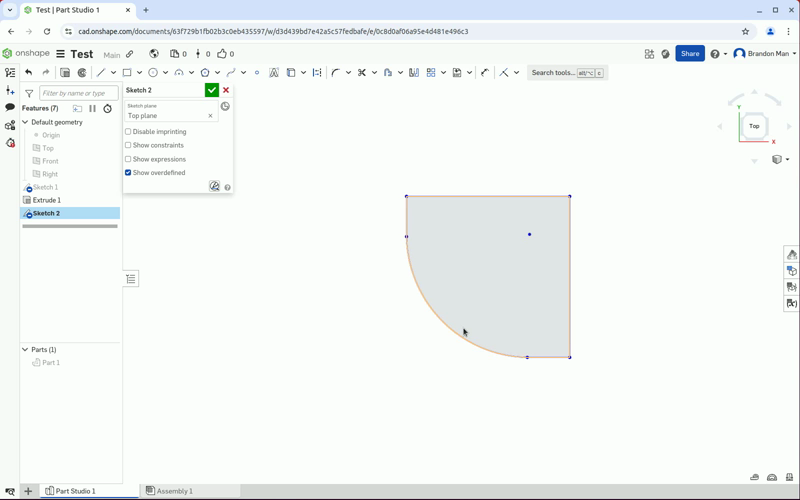
scroll(6)
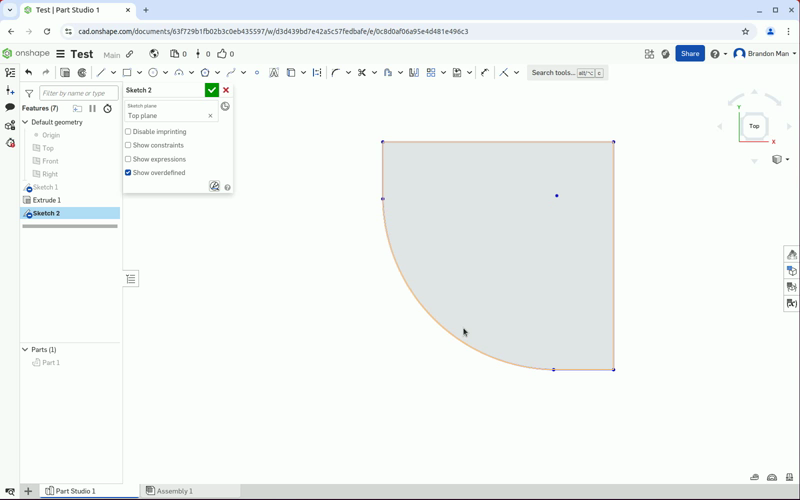
scroll(6)
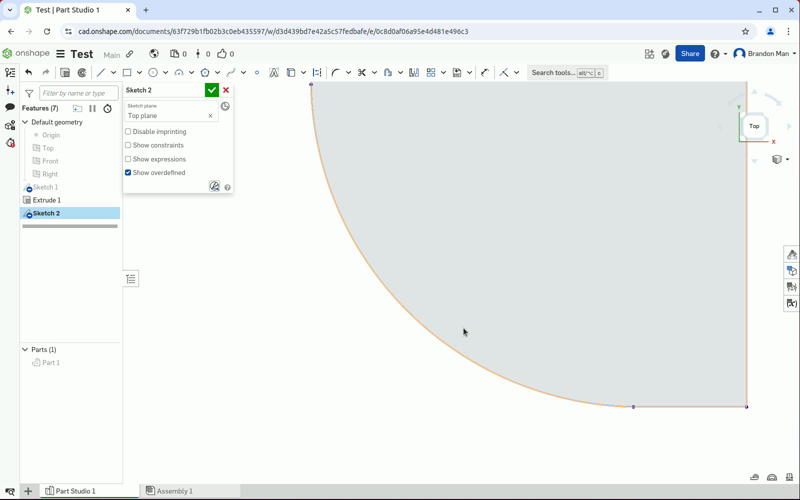
click(463, 327)
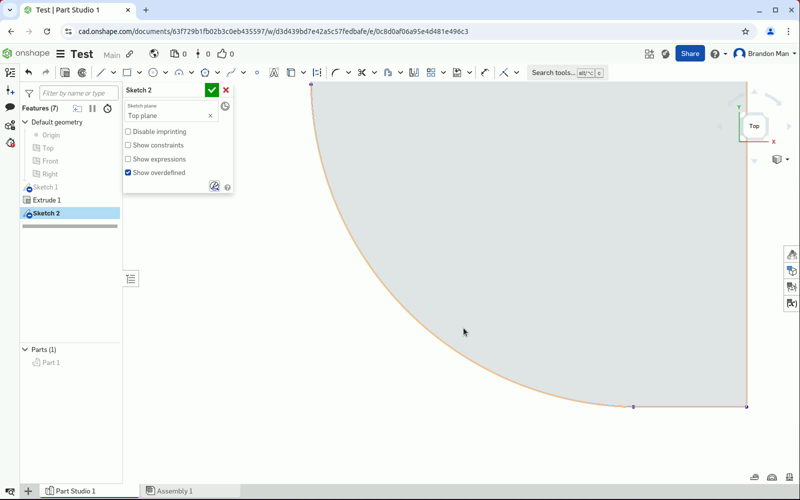
scroll(-6)
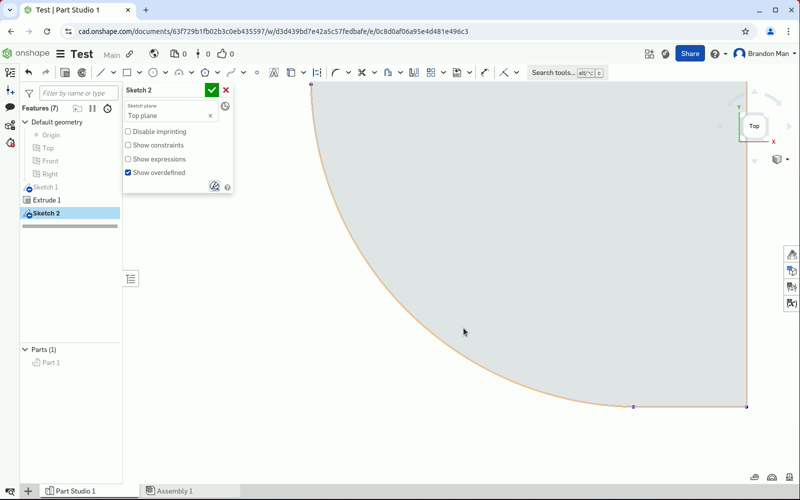
scroll(-6)
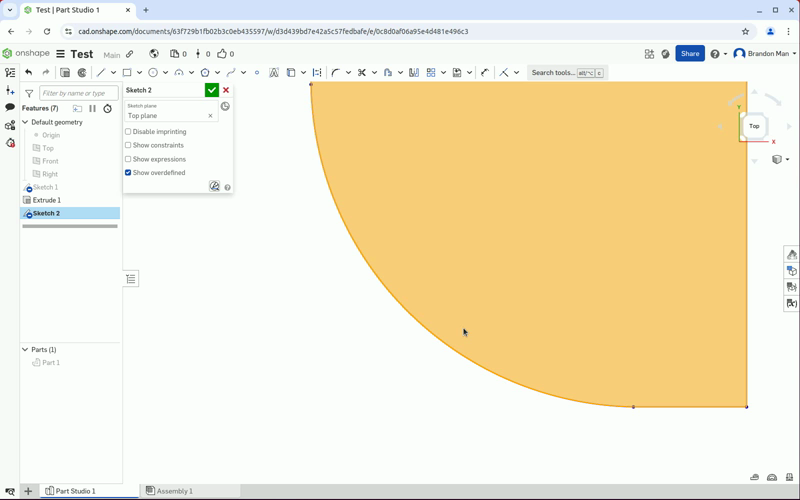
scroll(-6)
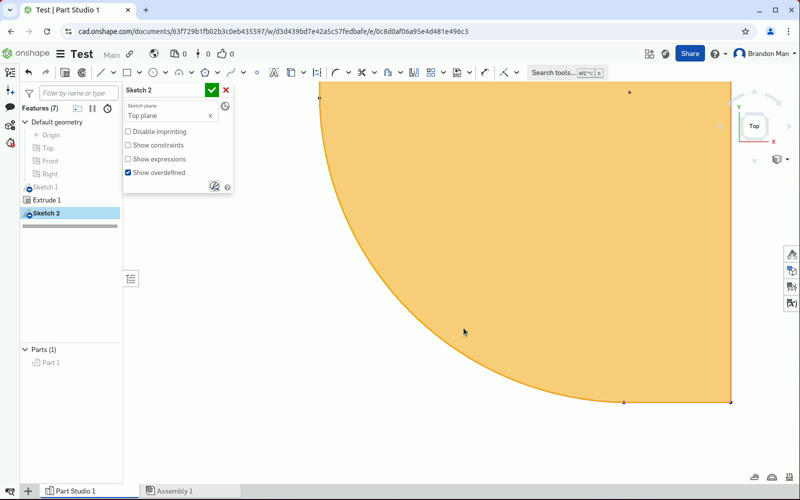
scroll(-6)
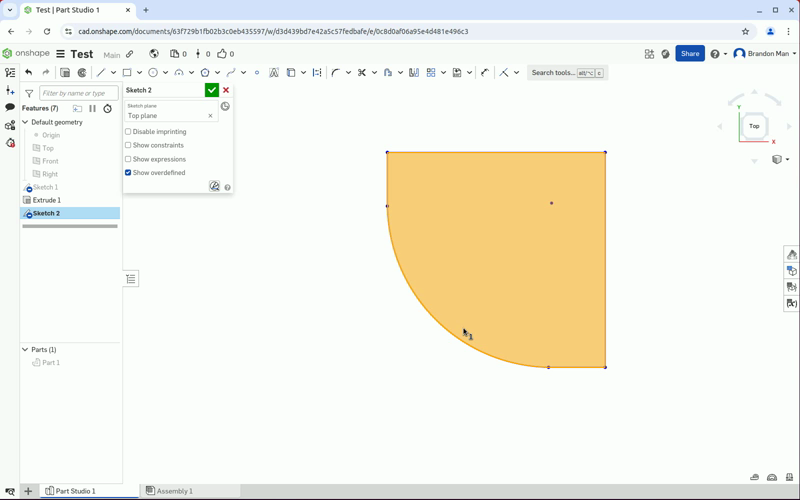
scroll(-6)
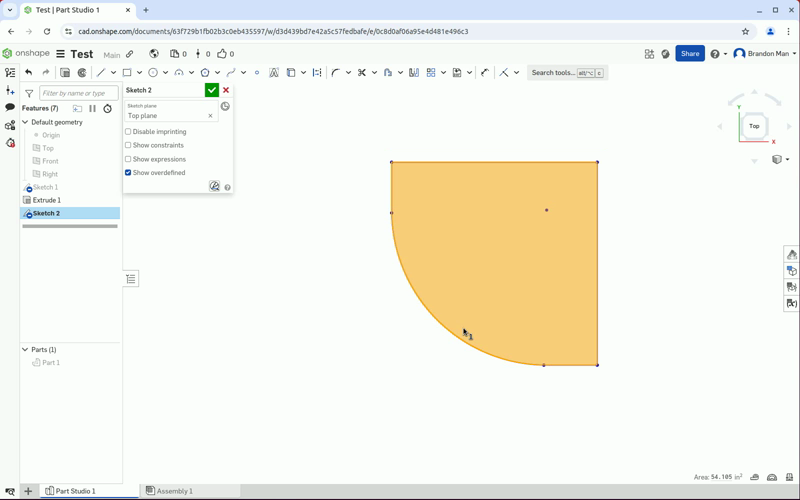
scroll(-6)
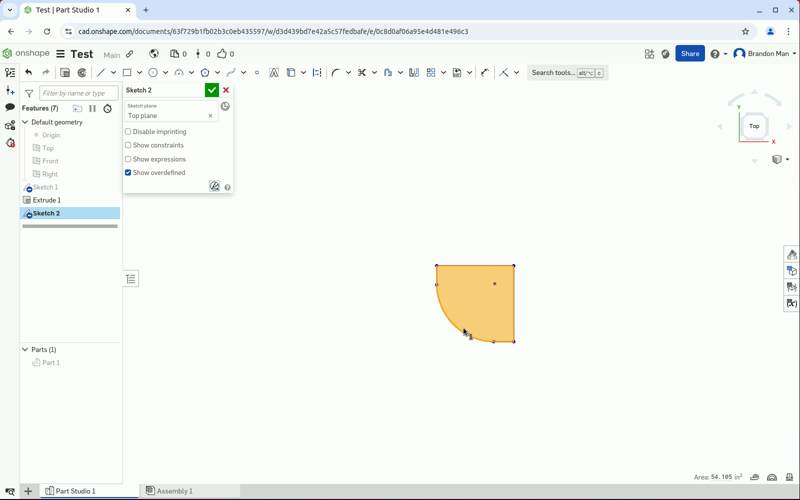
scroll(-6)
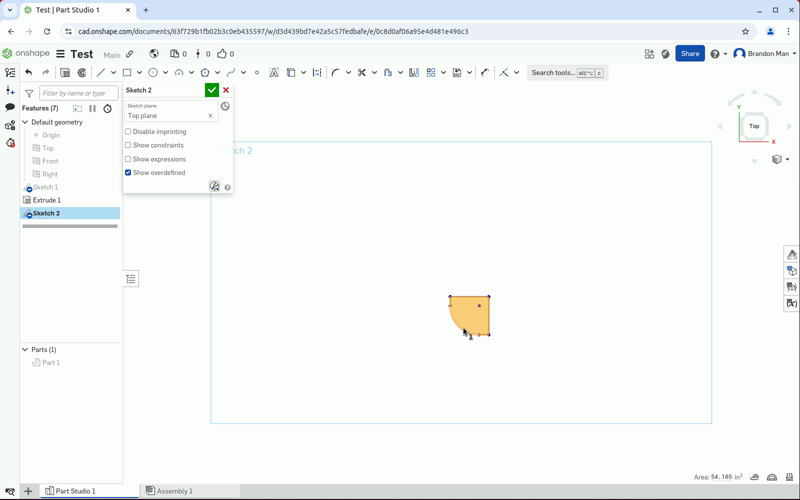
mouse_move(73, 352)
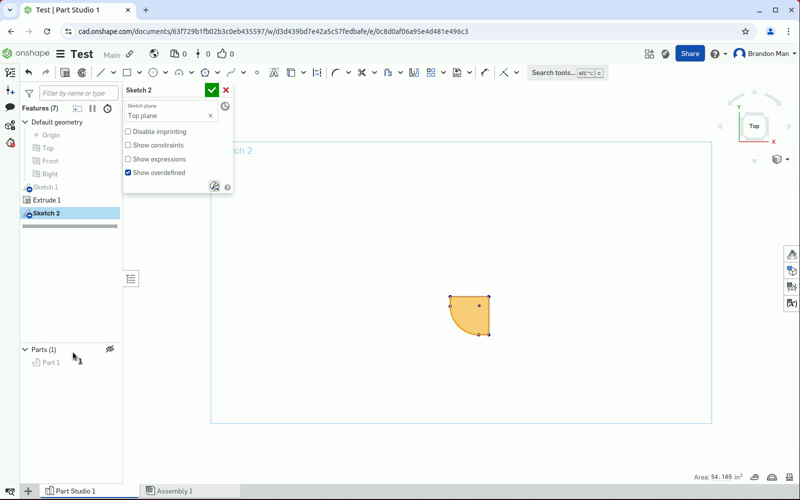
key(shift+y)
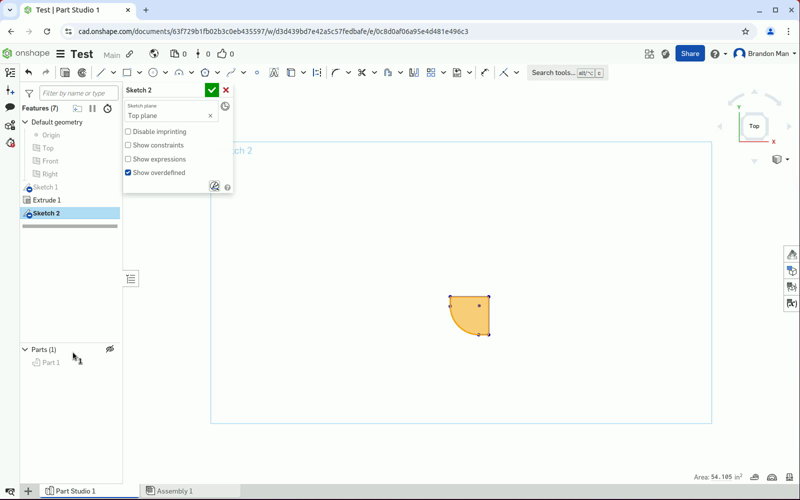
key(shift+e)
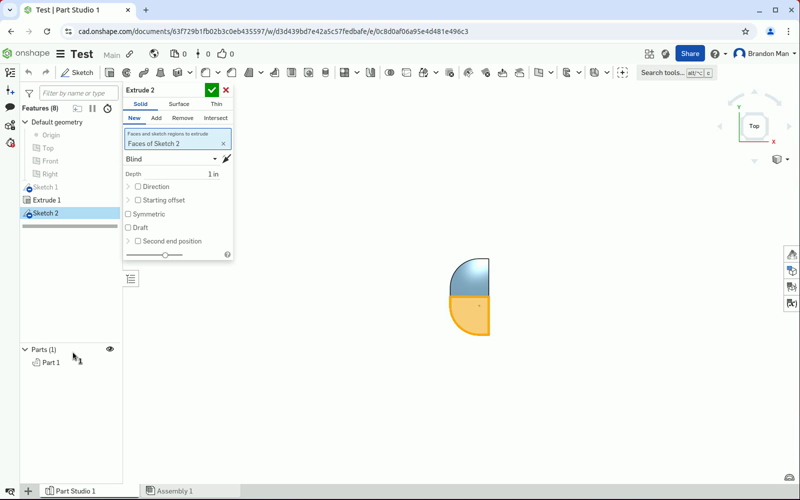
mouse_move(143, 106)
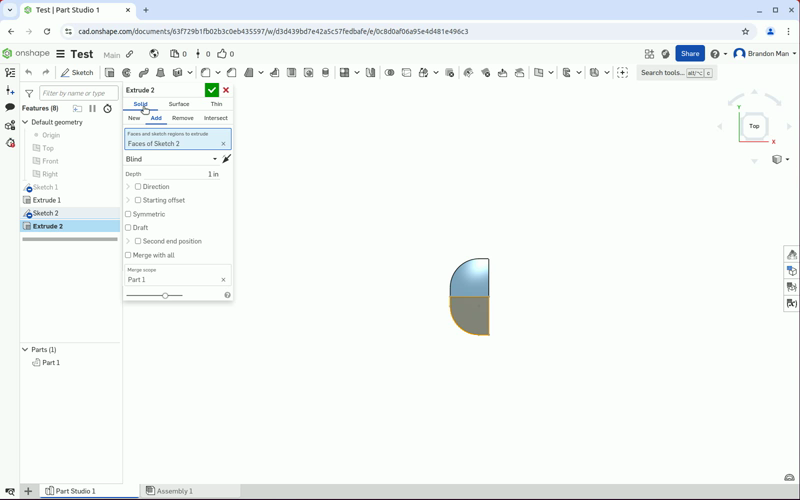
click(143, 106)
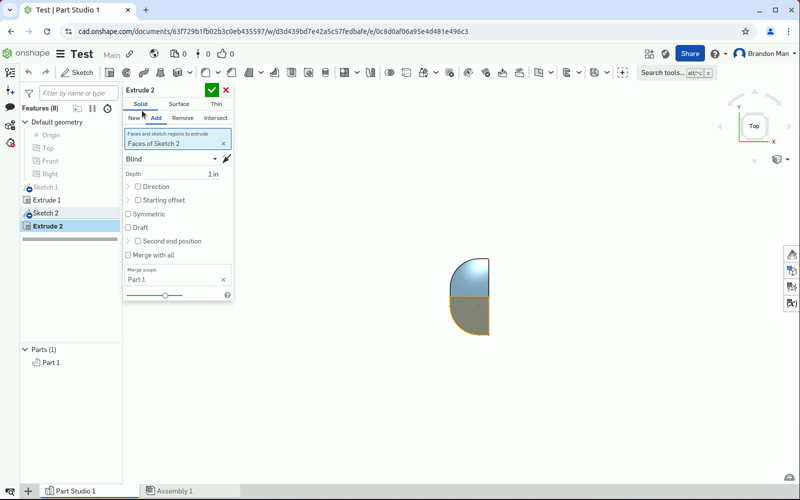
mouse_move(137, 120)
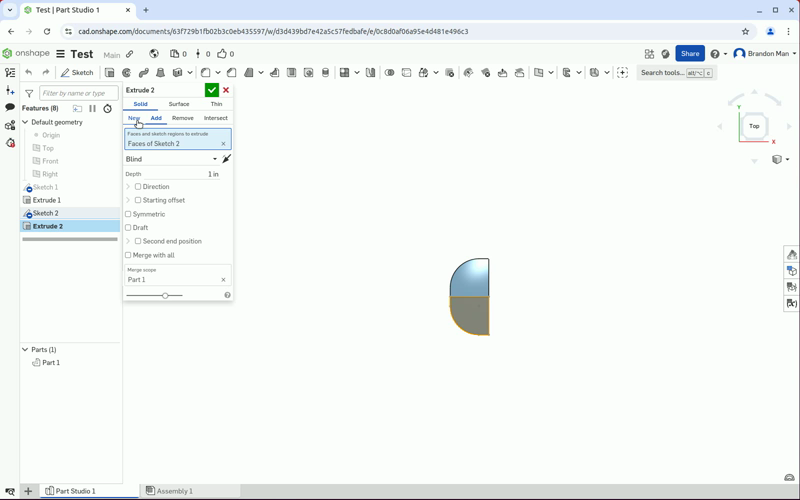
click(137, 120)
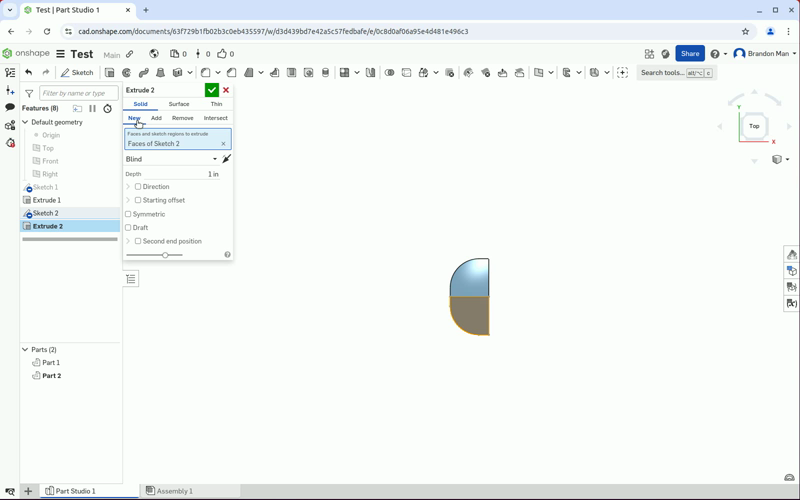
key(tab, 4)
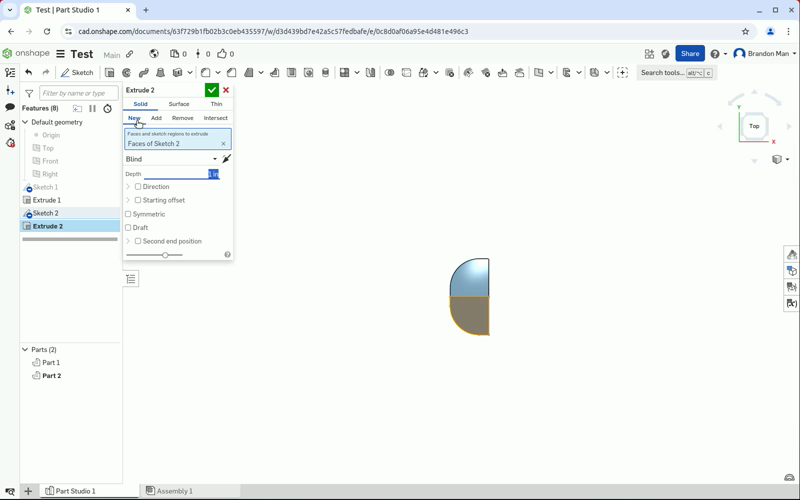
text(23.108)
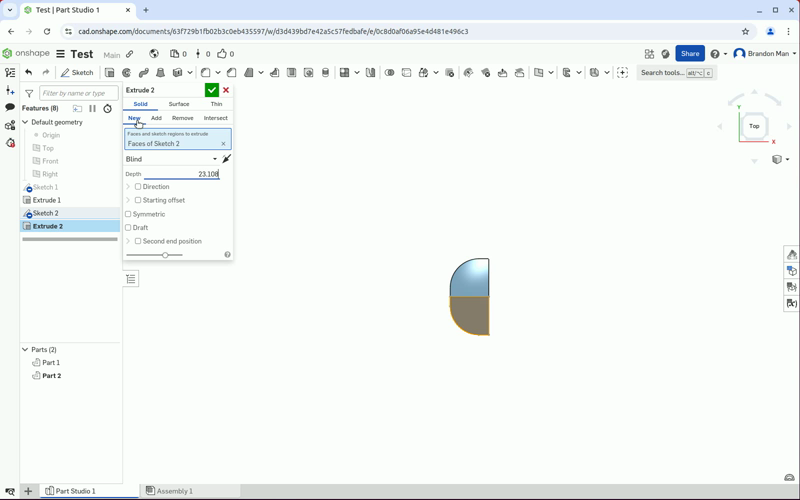
key(enter)
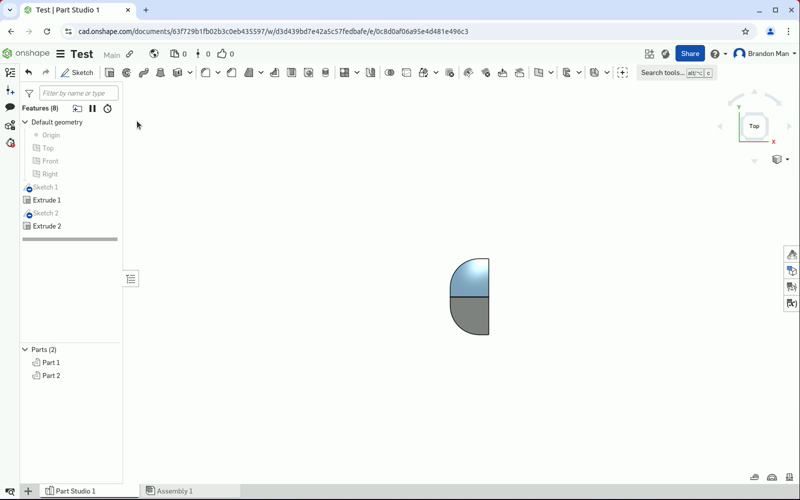
key(shift+h)
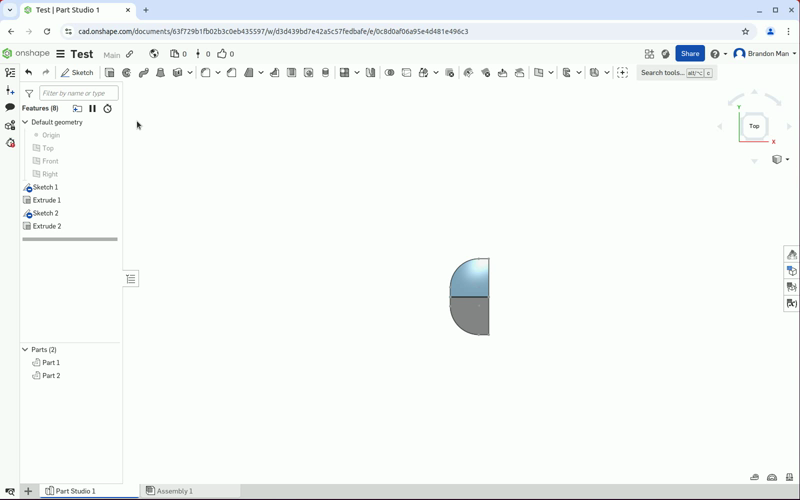
key(shift+h)
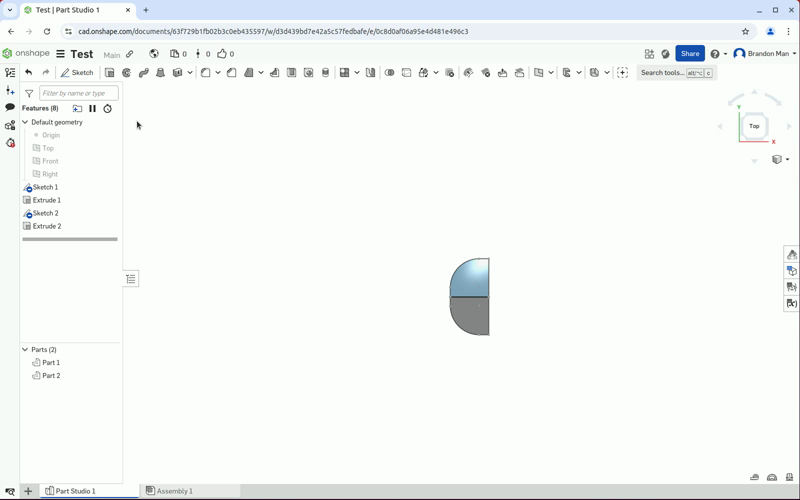
key(shift+7)
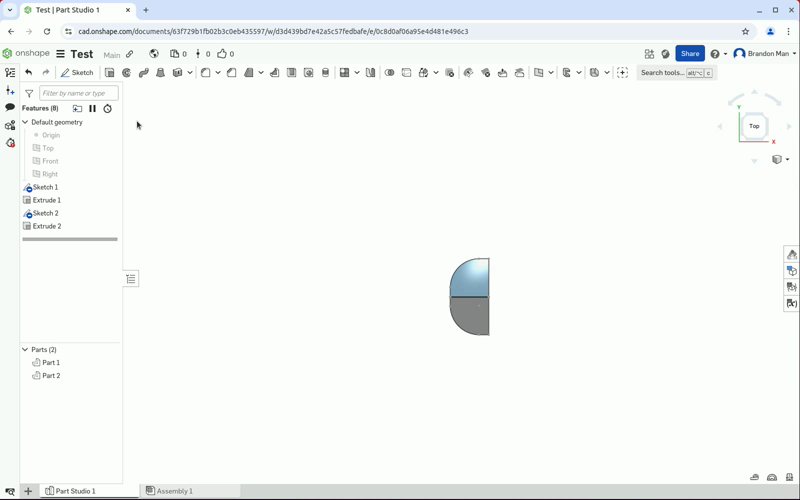
key(up, 3)
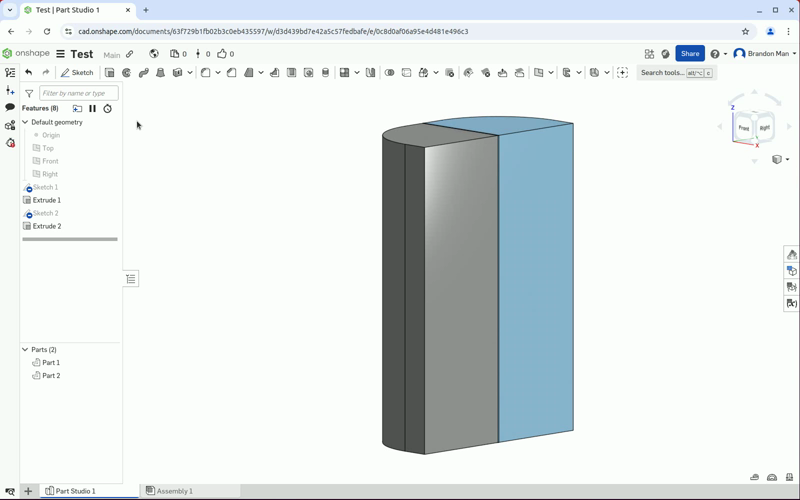
key(left, 3)
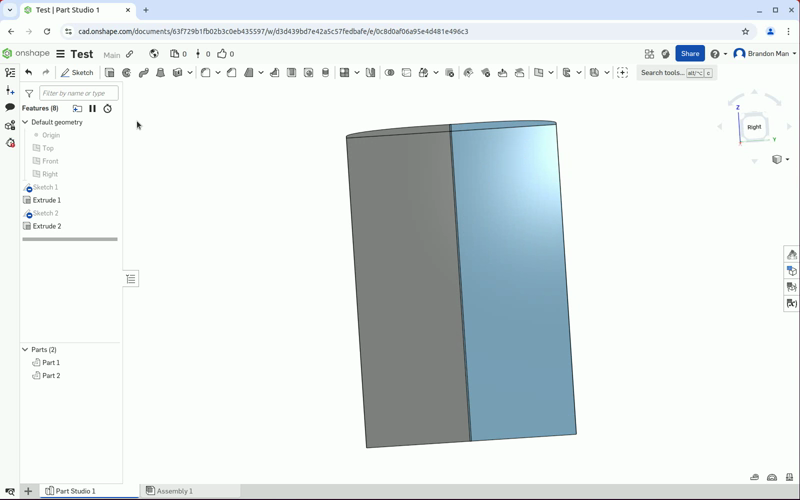
key(right, 3)
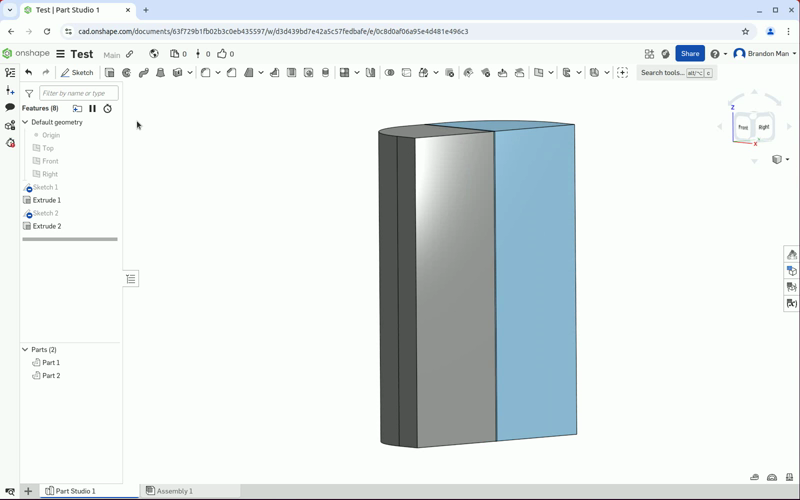
key(down, 3)
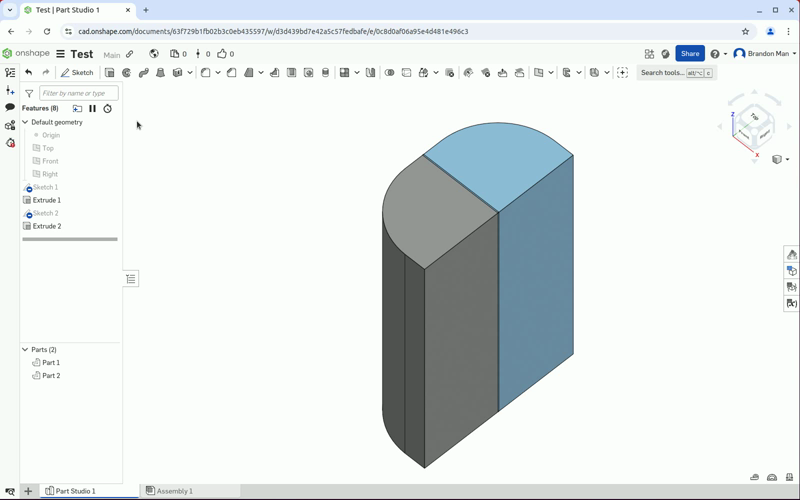
mouse_move(73, 189)
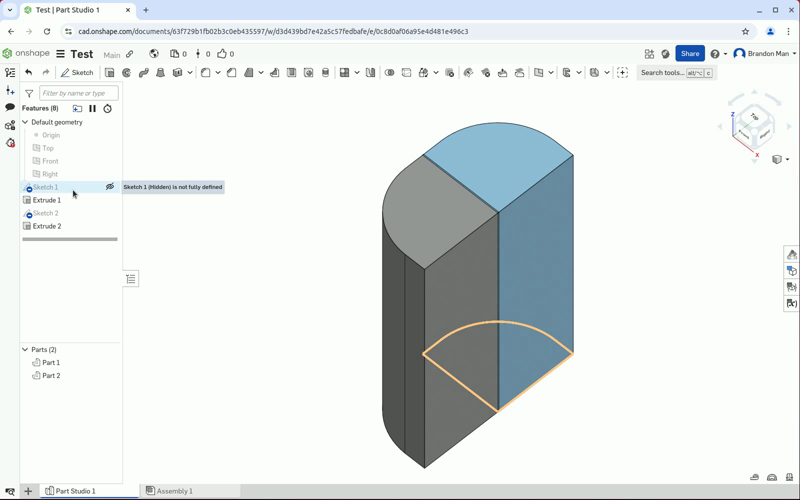
click(73, 189)